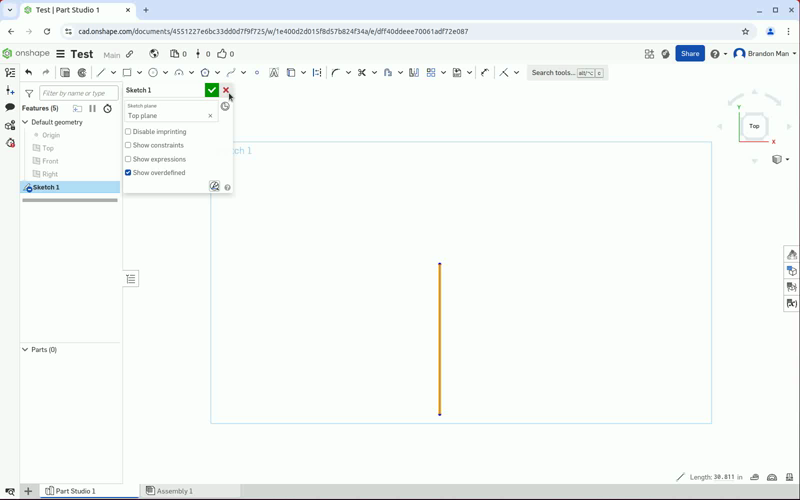
key(shift+h)
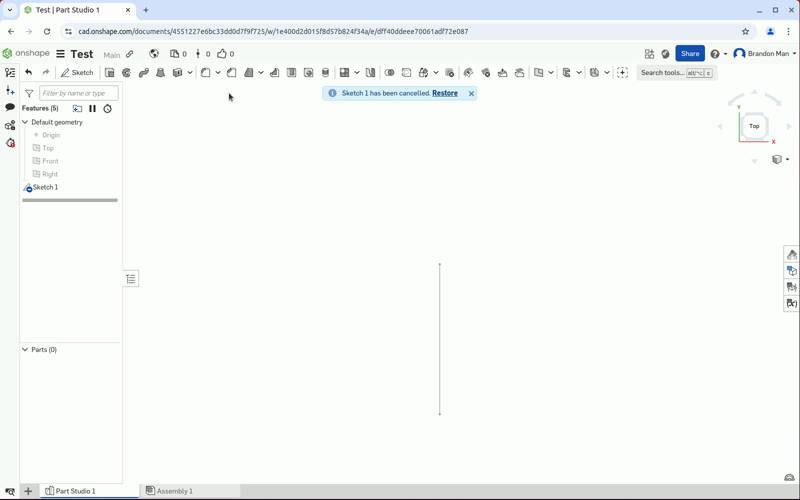
mouse_move(73, 352)
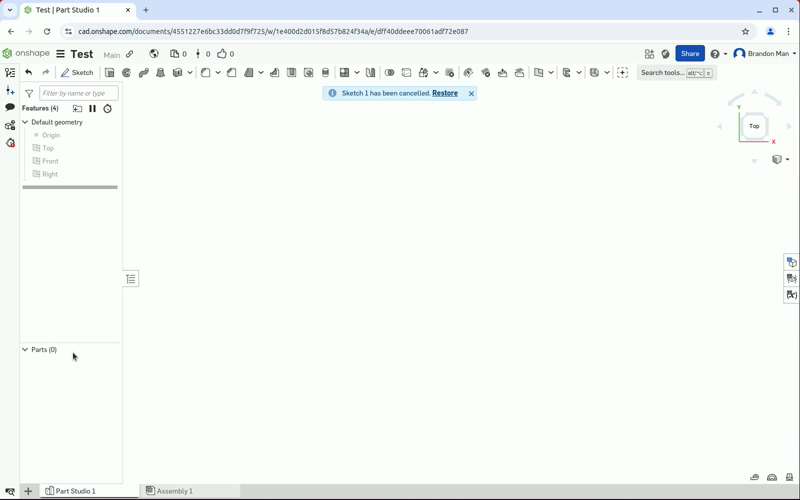
key(y)
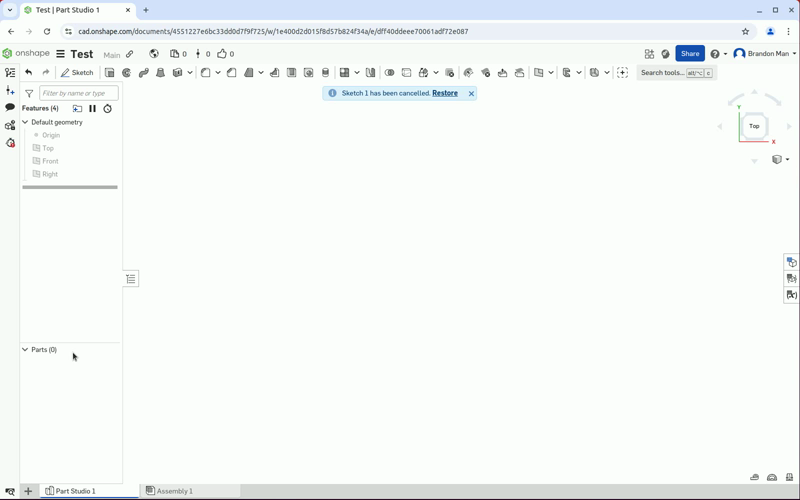
key(shift+p)
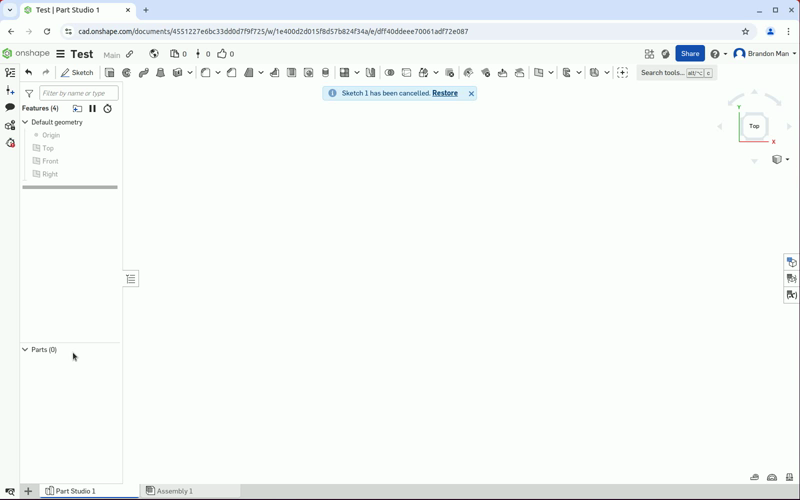
key(space)
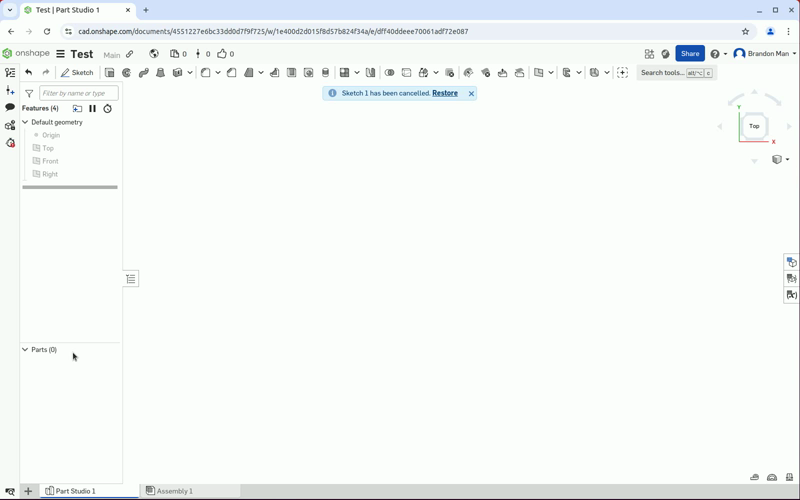
key_down(shift)
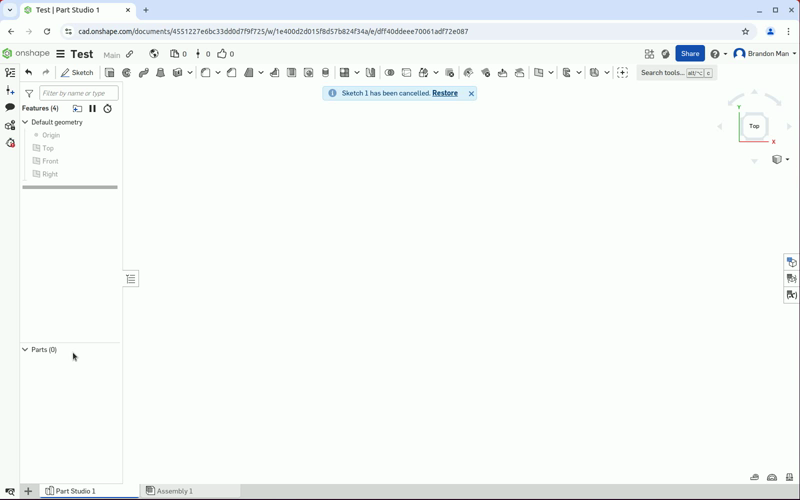
key(up)
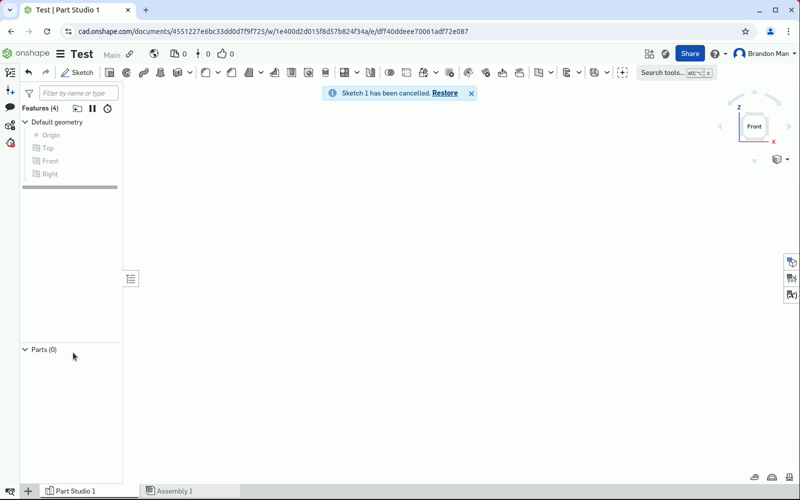
key_up(shift)
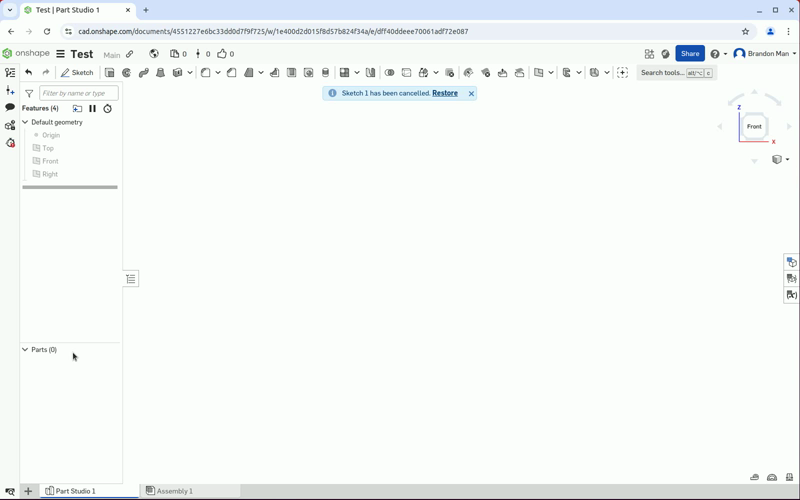
mouse_move(73, 352)
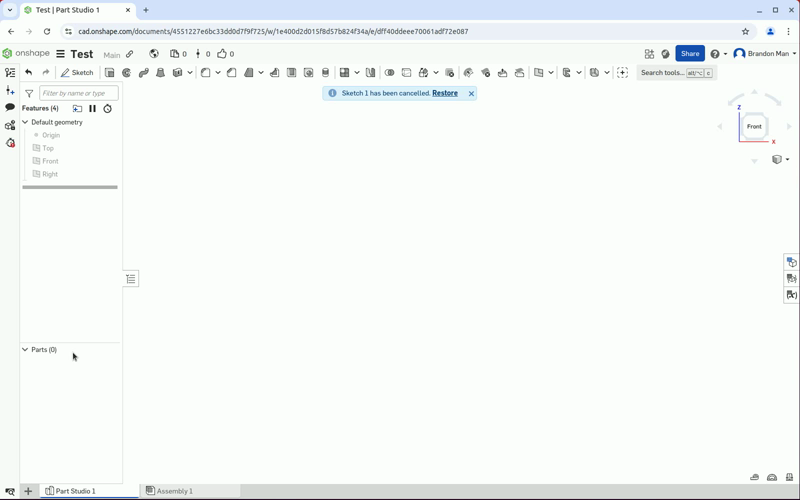
key(shift+y)
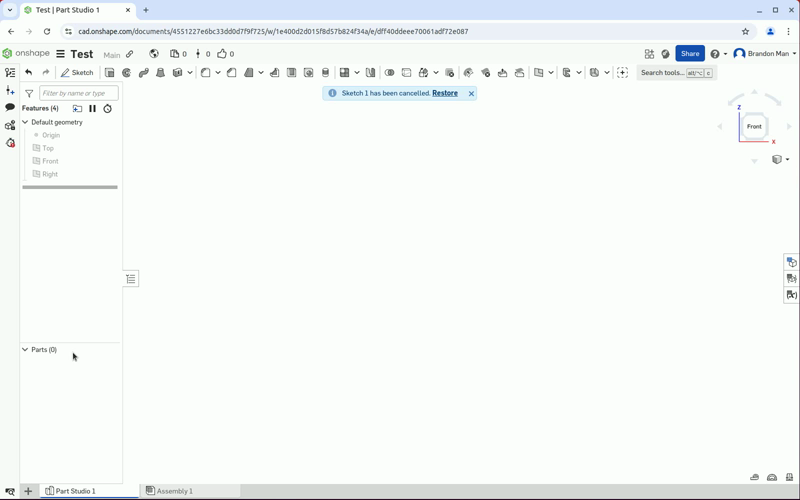
key(shift+s)
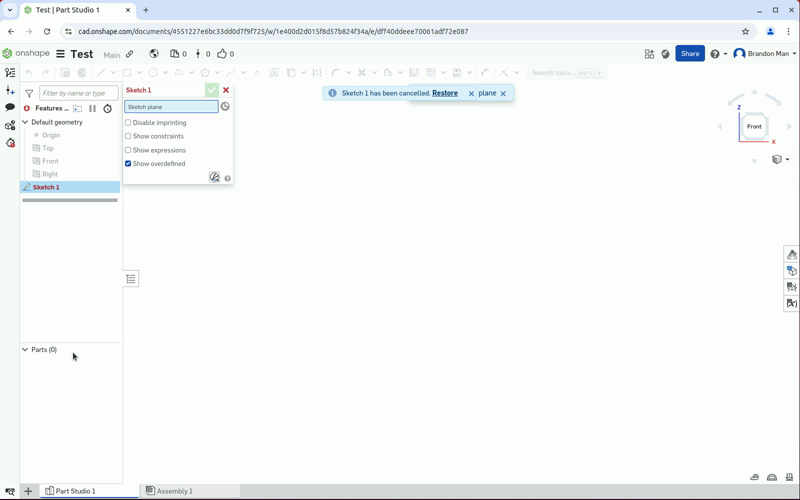
mouse_move(73, 163)
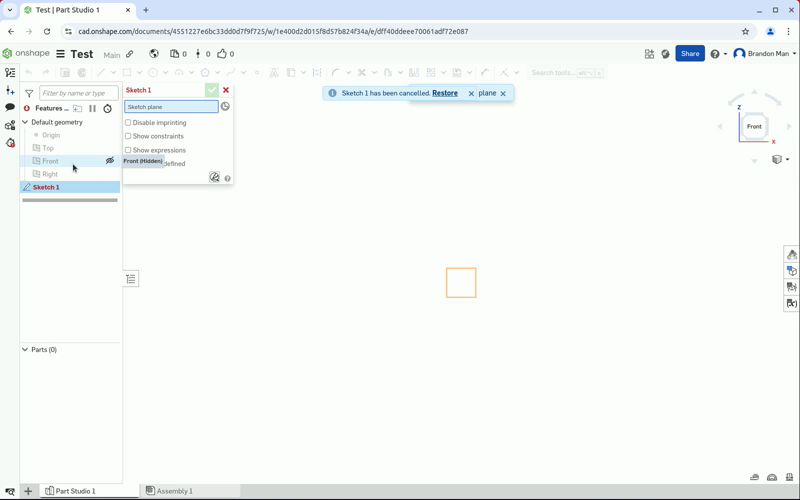
click(73, 163)
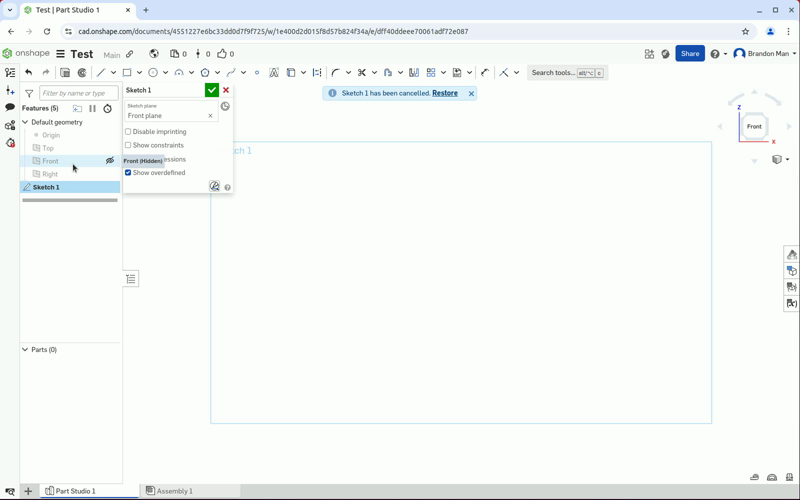
mouse_move(73, 352)
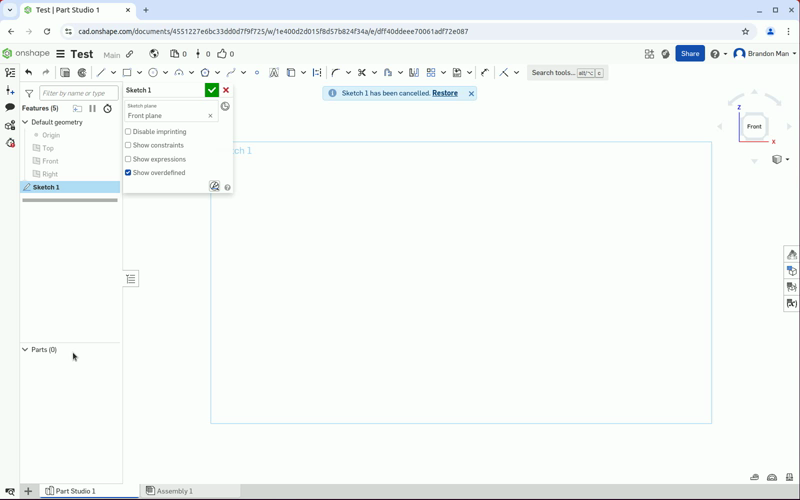
key(y)
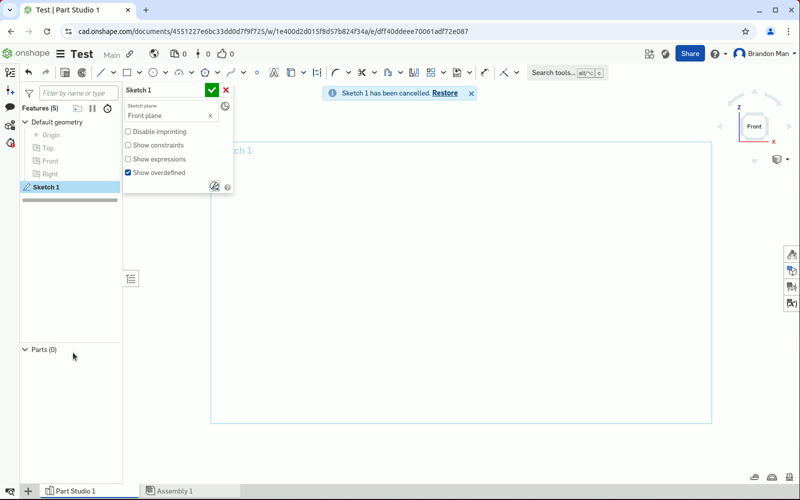
key(l)
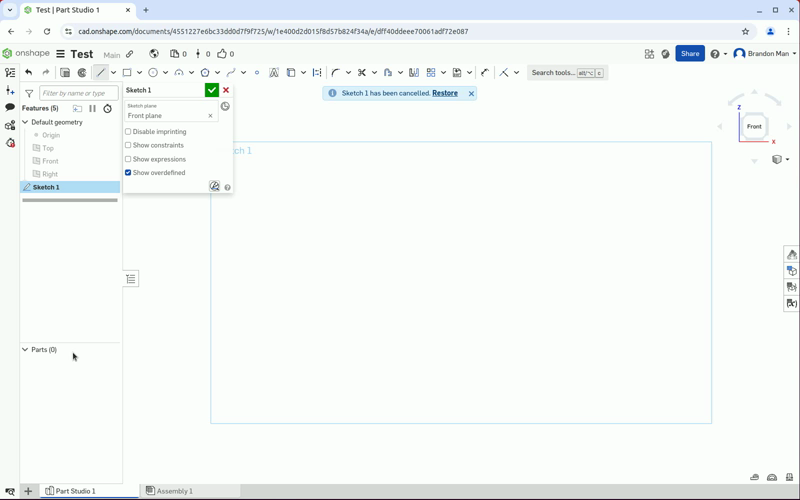
key_down(shift)
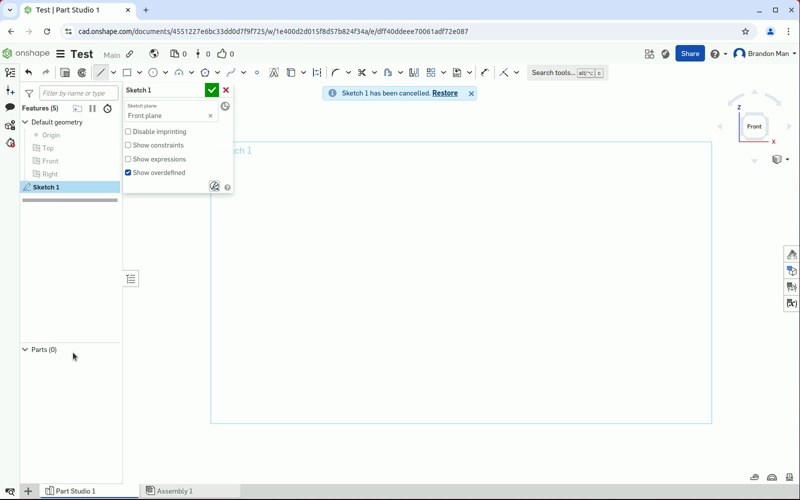
mouse_move(460, 282)
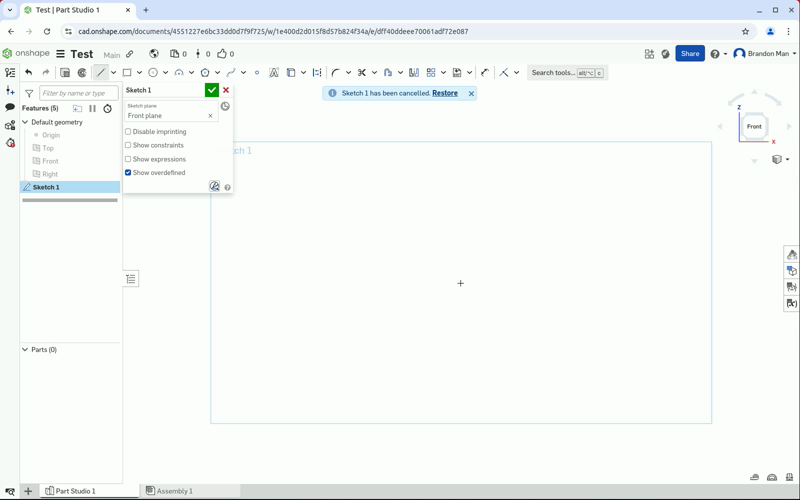
click(460, 282)
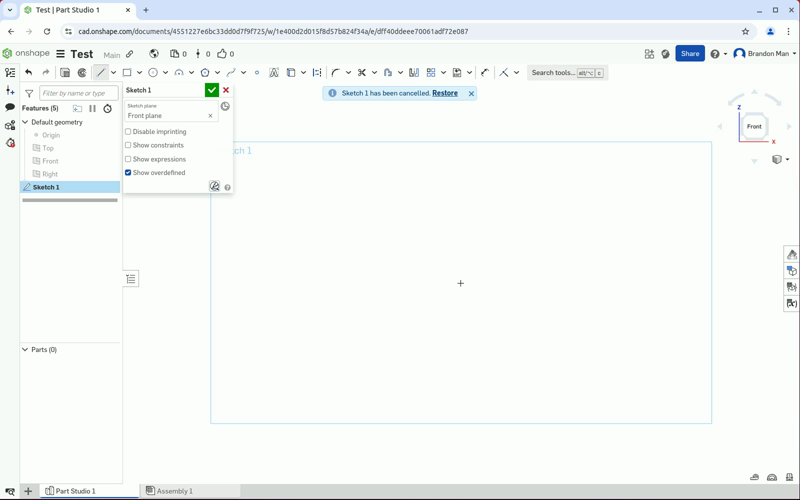
key_up(shift)
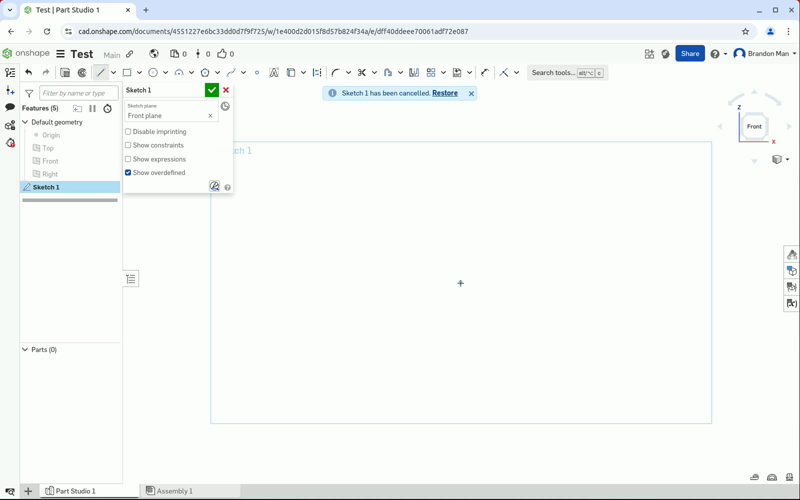
key_down(shift)
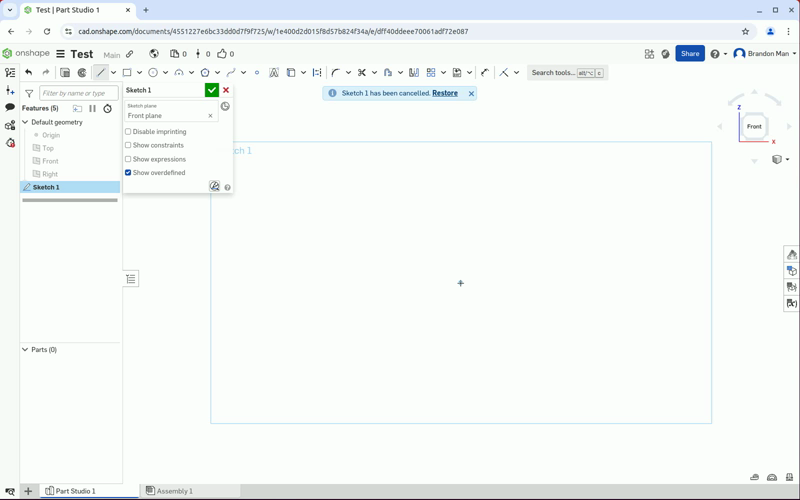
mouse_move(573, 282)
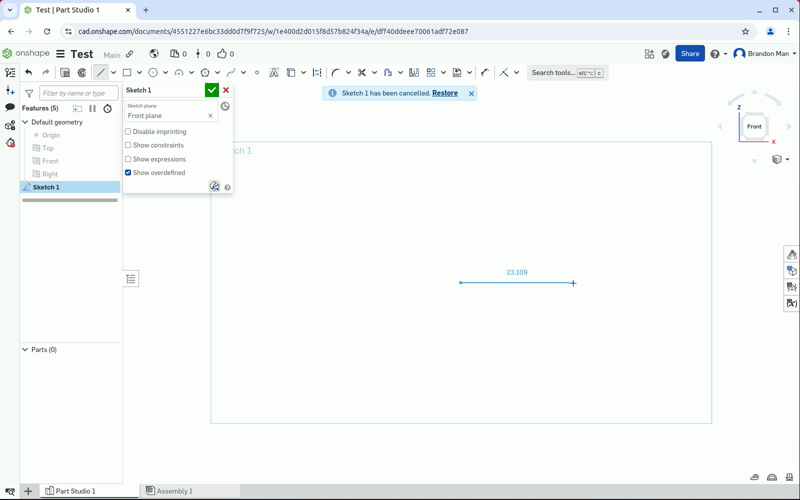
click(573, 282)
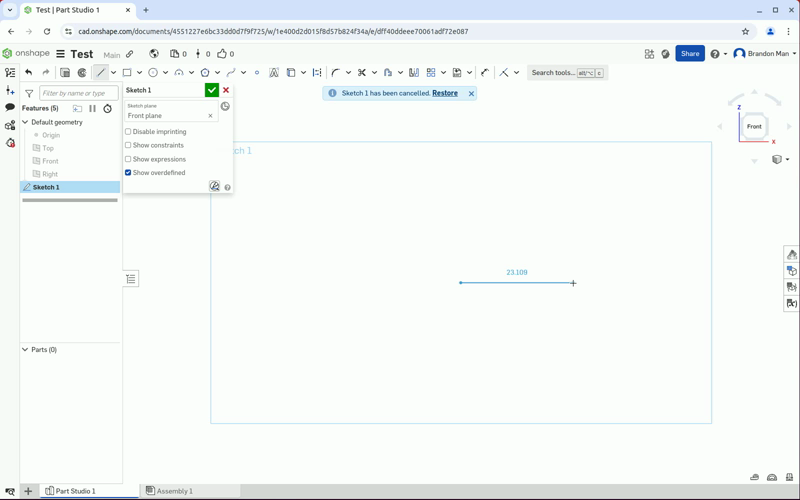
key_up(shift)
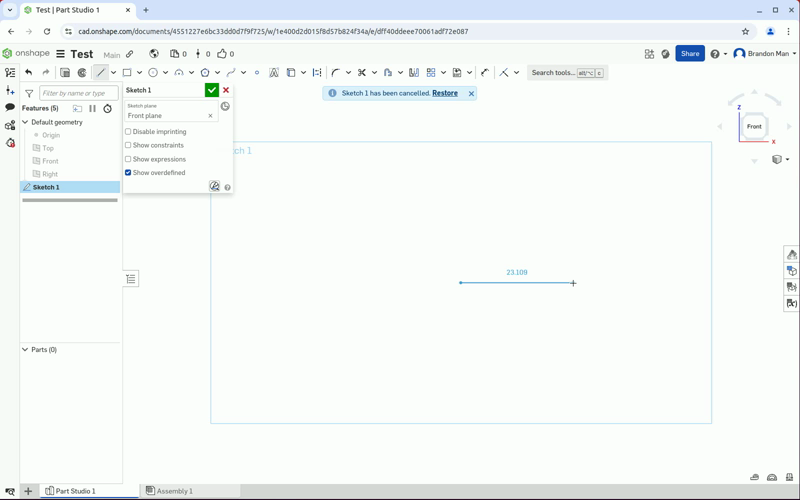
key_down(shift)
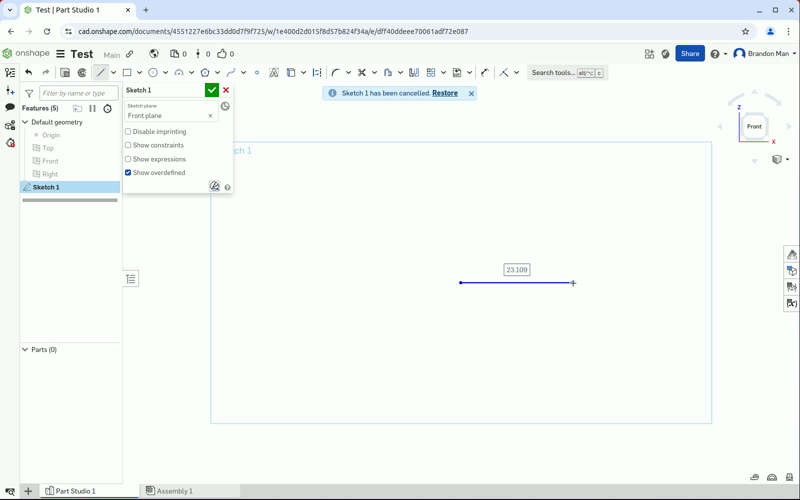
mouse_move(517, 208)
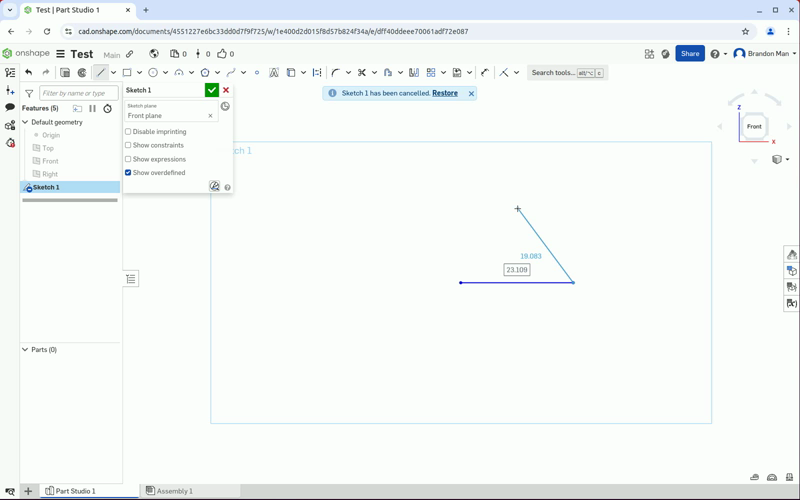
click(517, 208)
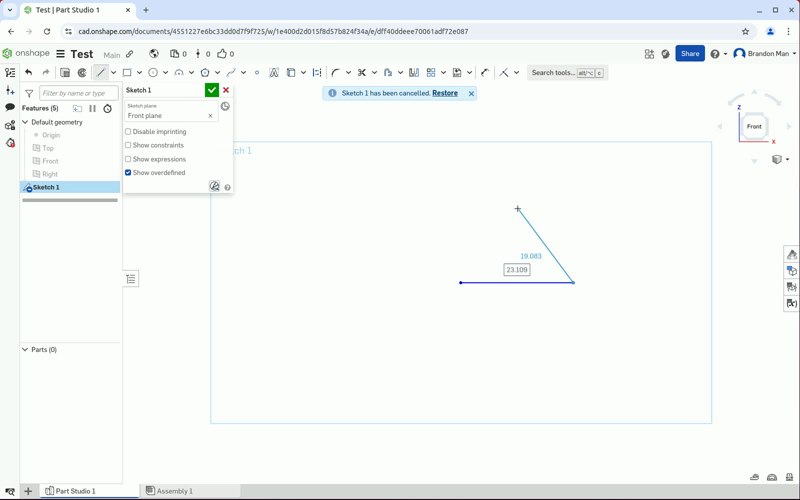
key_up(shift)
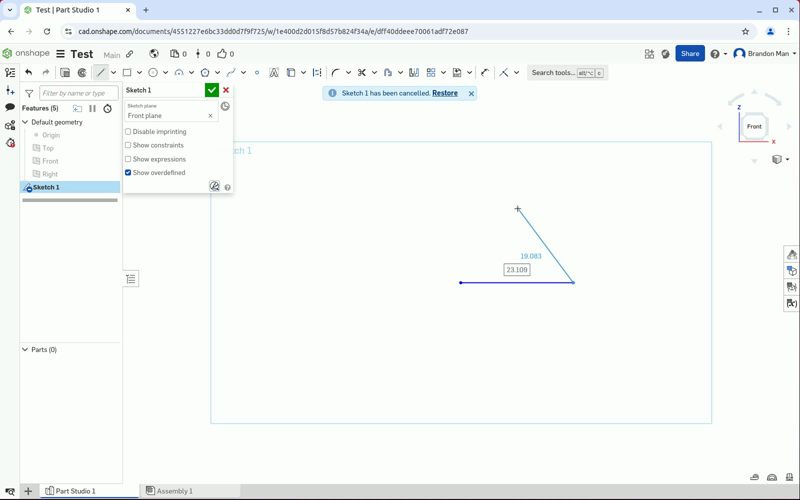
key_down(shift)
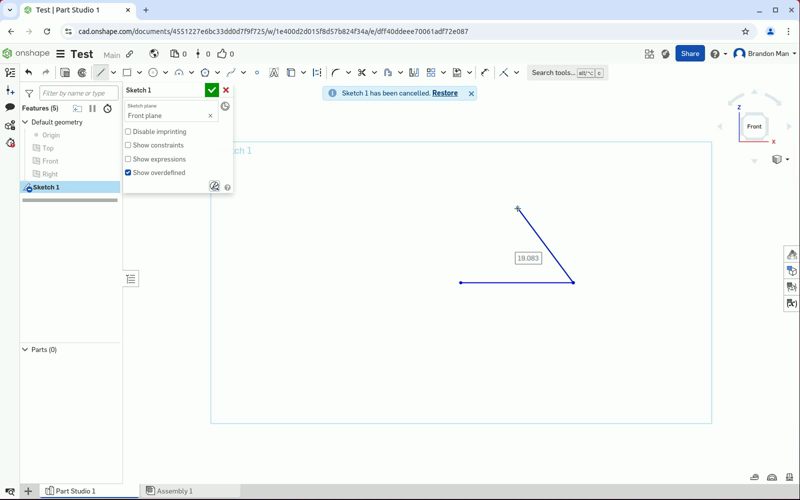
mouse_move(547, 208)
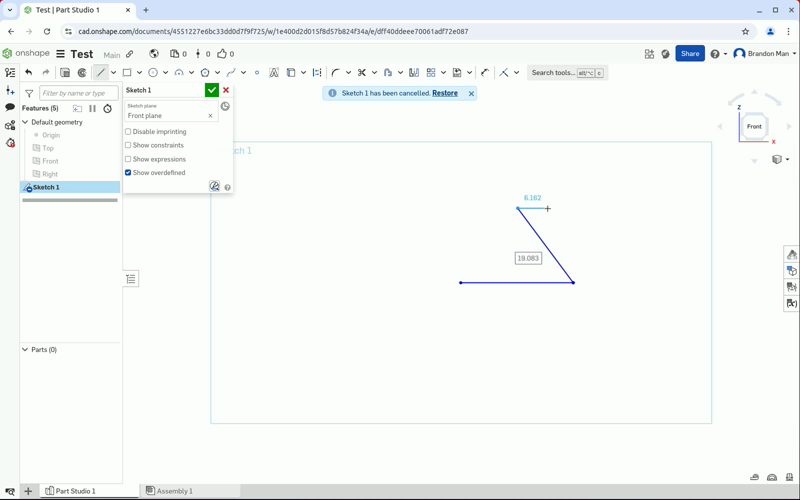
mouse_move(460, 208)
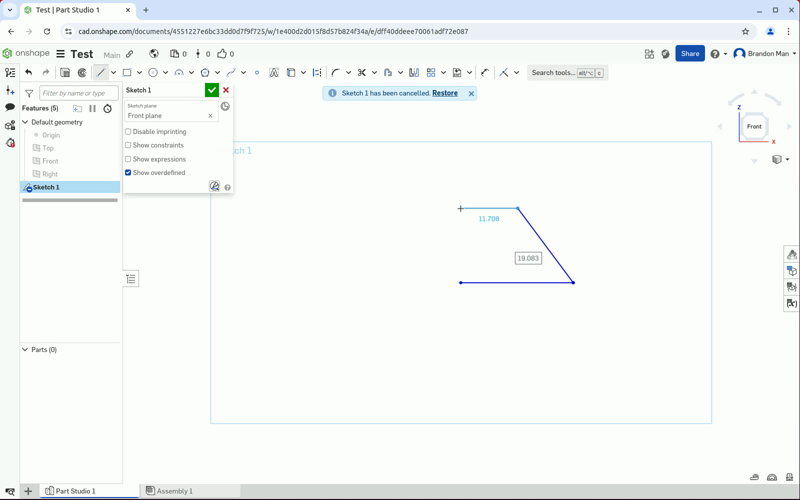
click(460, 208)
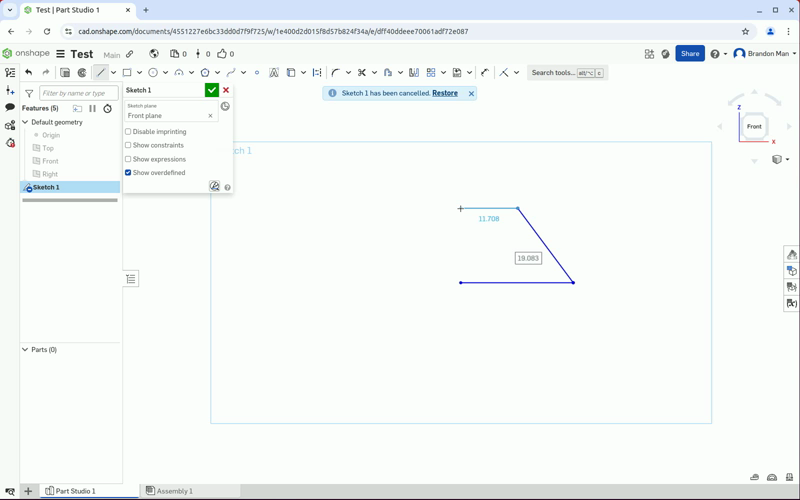
key_up(shift)
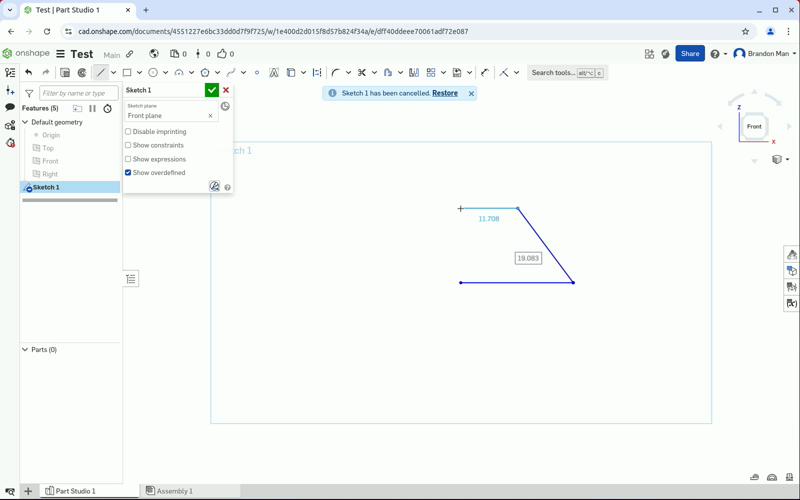
key_down(shift)
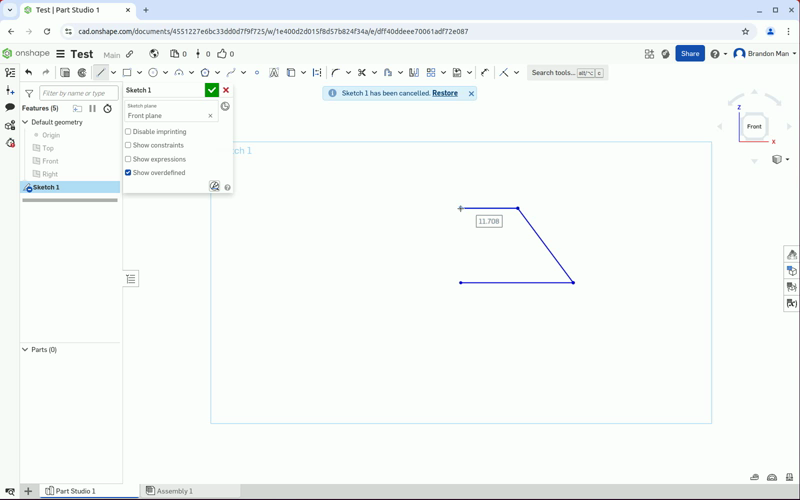
mouse_move(460, 282)
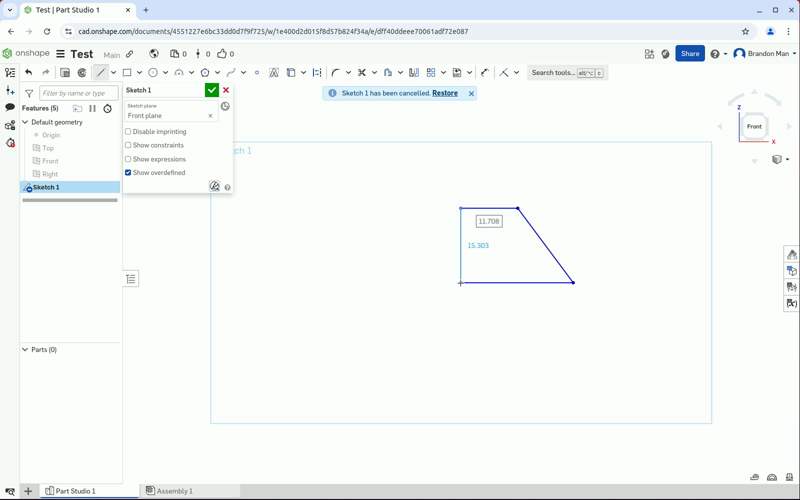
key_up(shift)
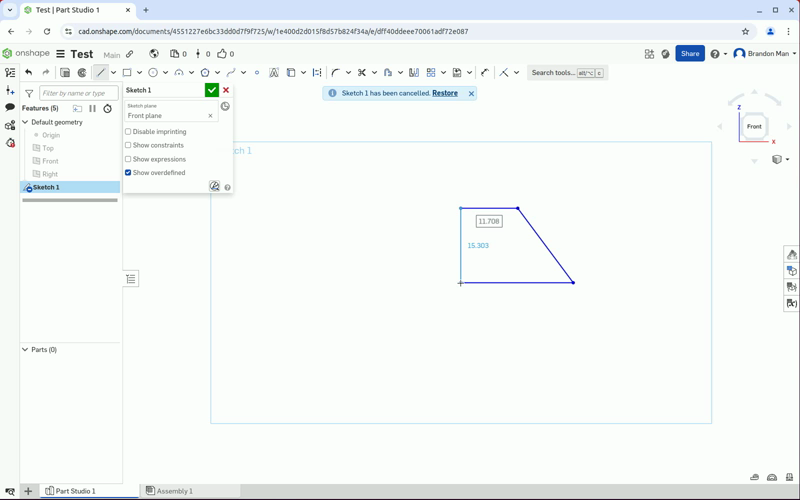
click(460, 282)
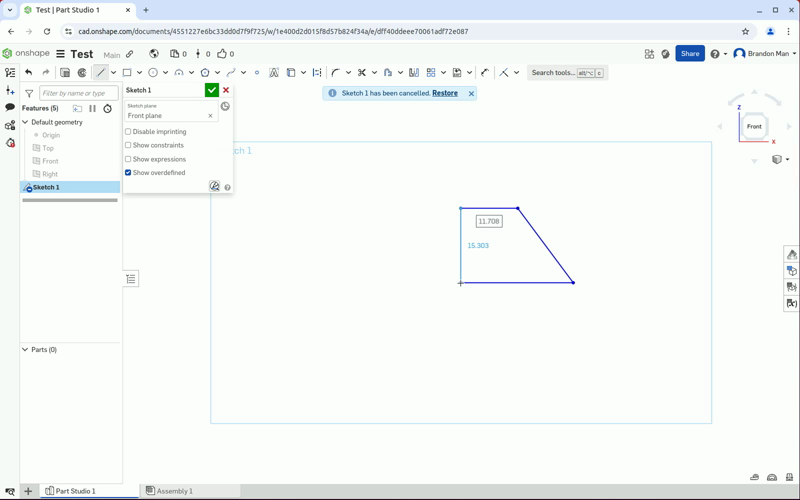
key(esc)
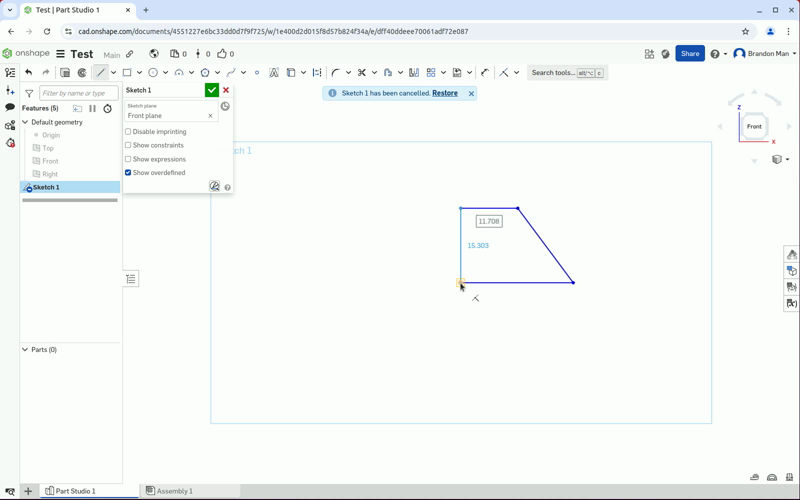
mouse_move(511, 221)
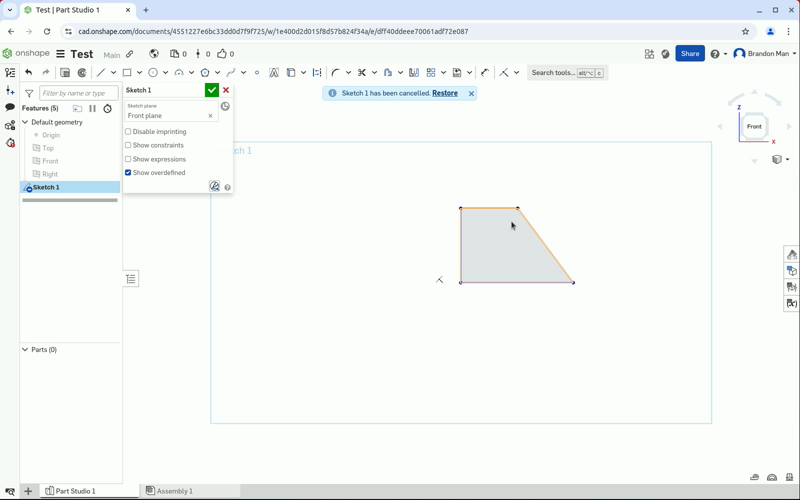
click(511, 221)
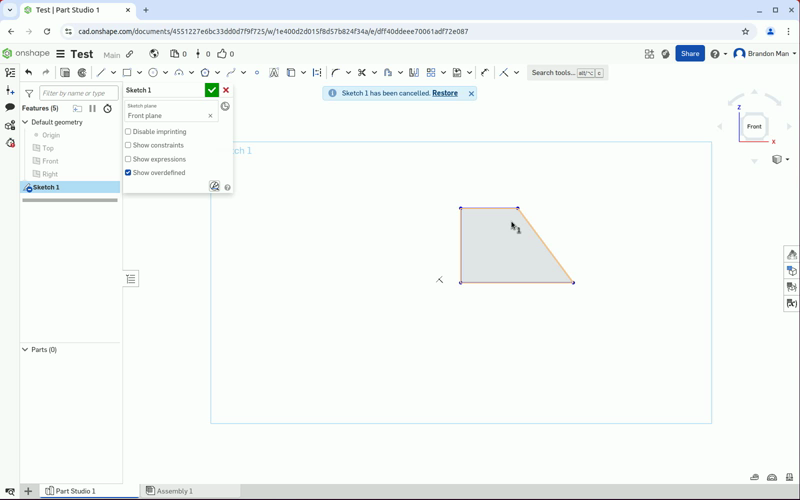
mouse_move(73, 352)
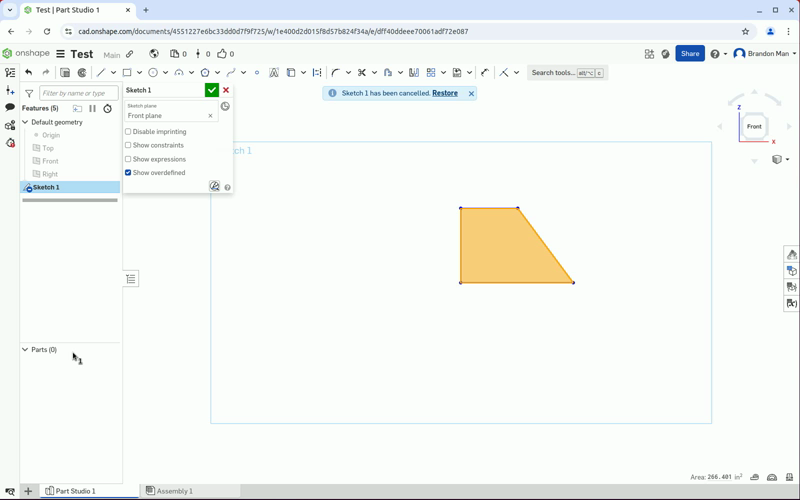
key(shift+y)
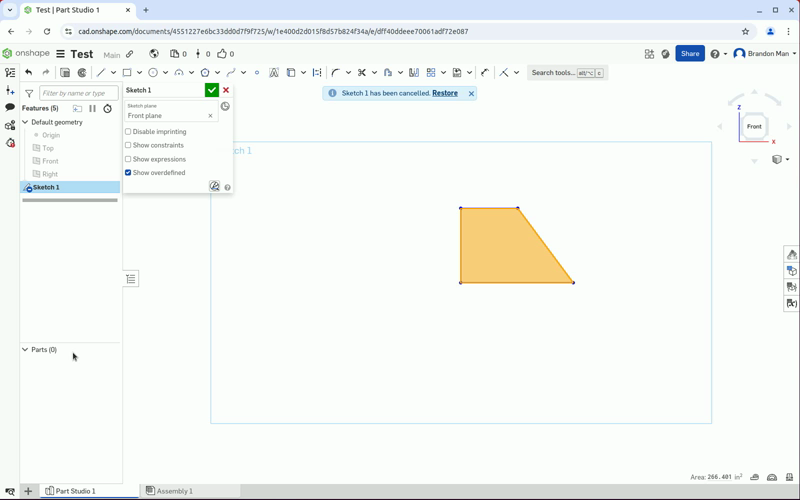
key(shift+e)
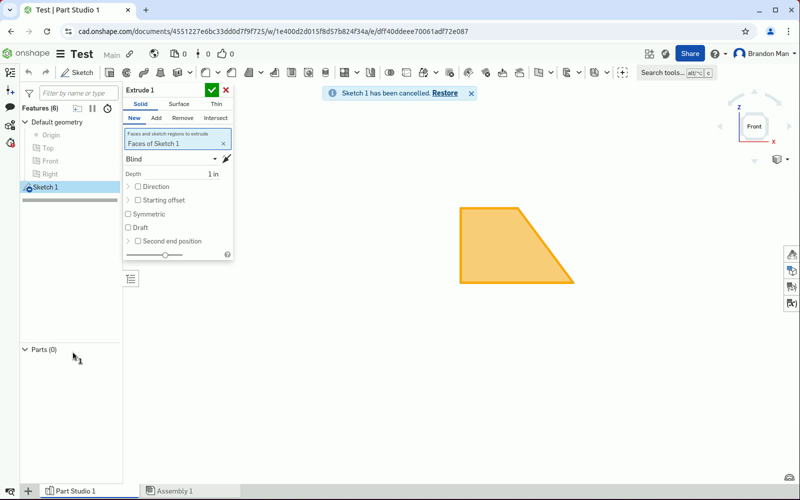
mouse_move(143, 106)
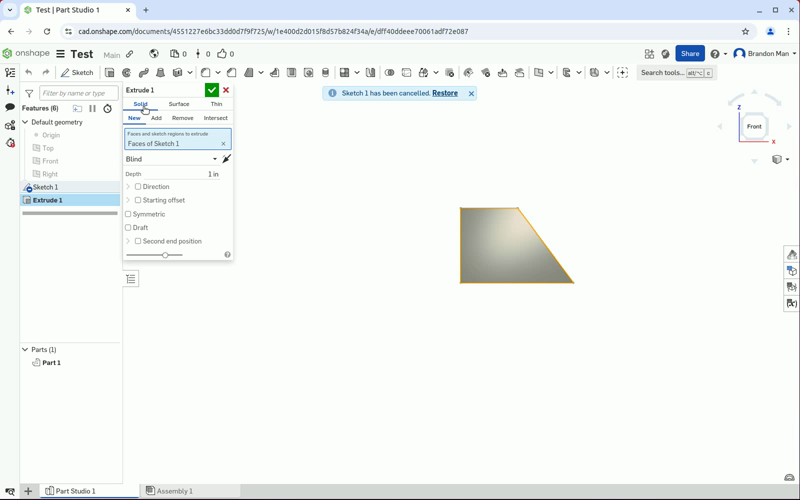
click(143, 106)
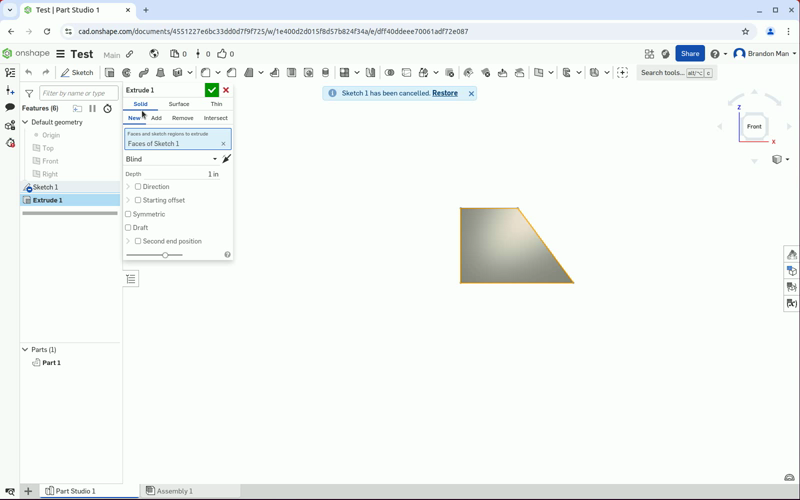
mouse_move(137, 120)
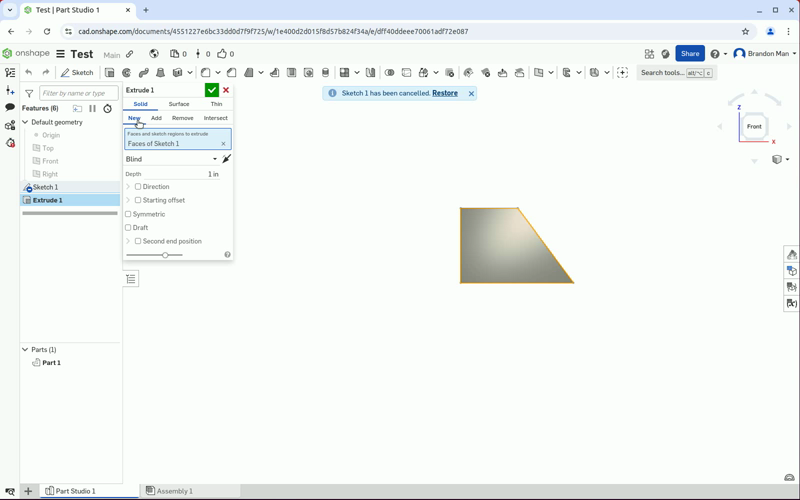
click(137, 120)
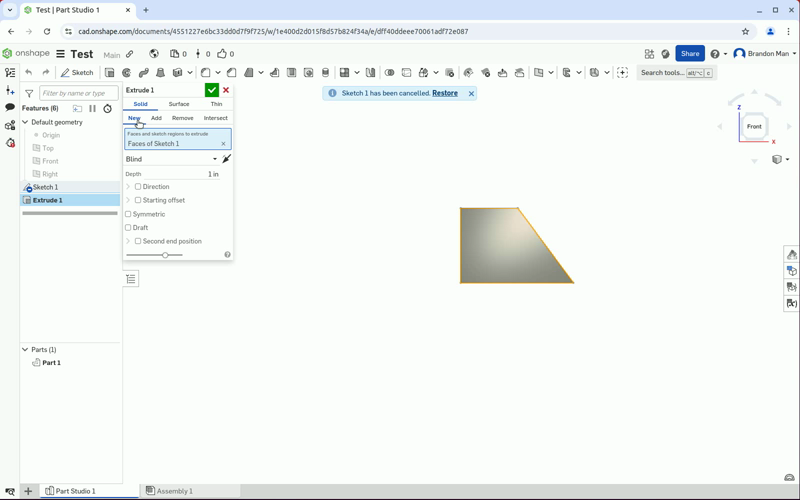
key(tab, 4)
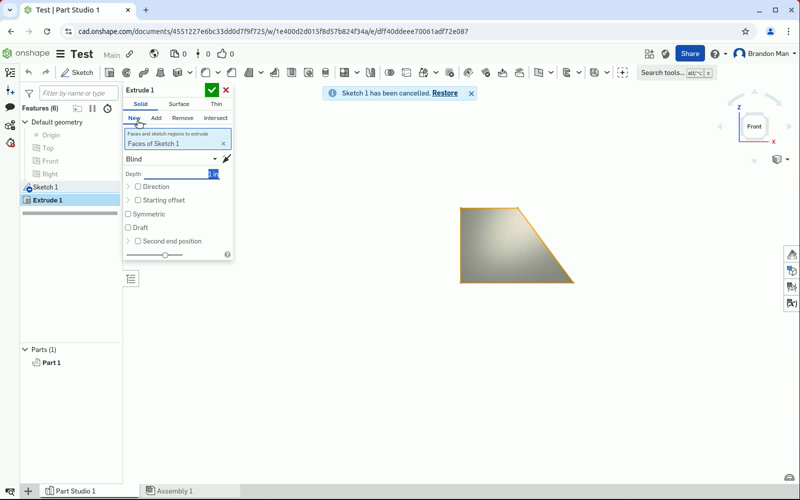
text(15.405)
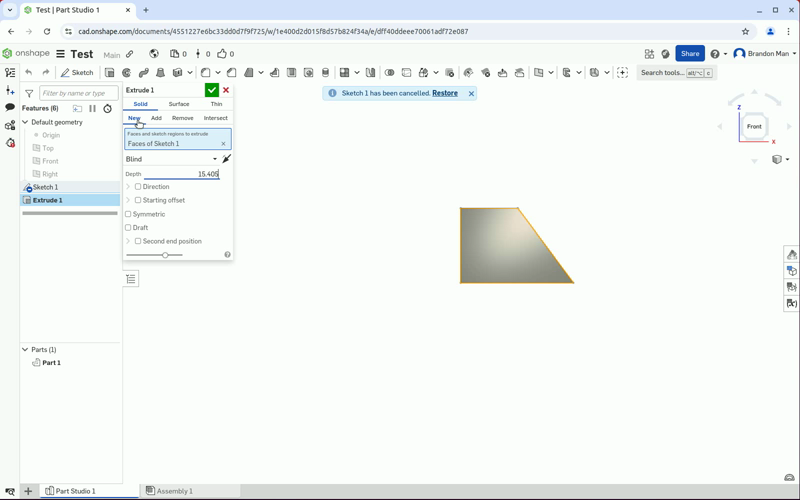
key(enter)
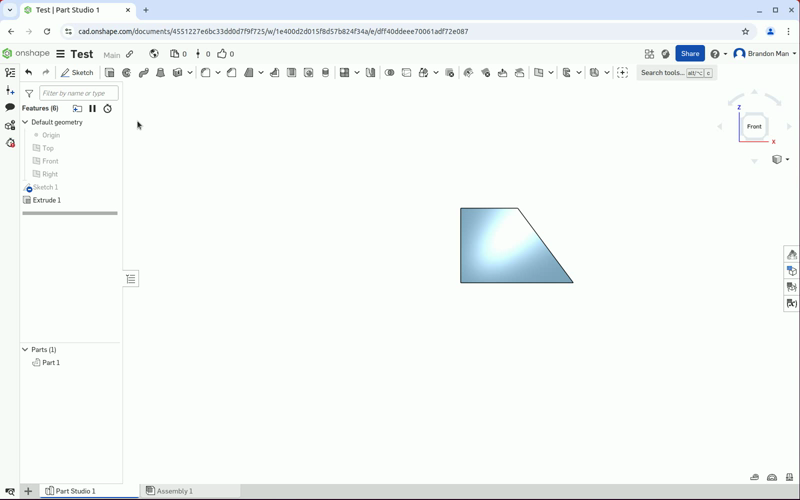
key(shift+h)
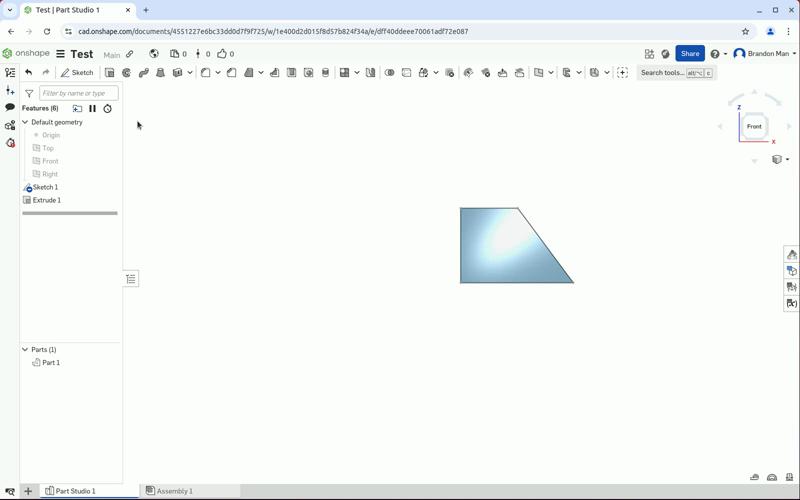
key(shift+h)
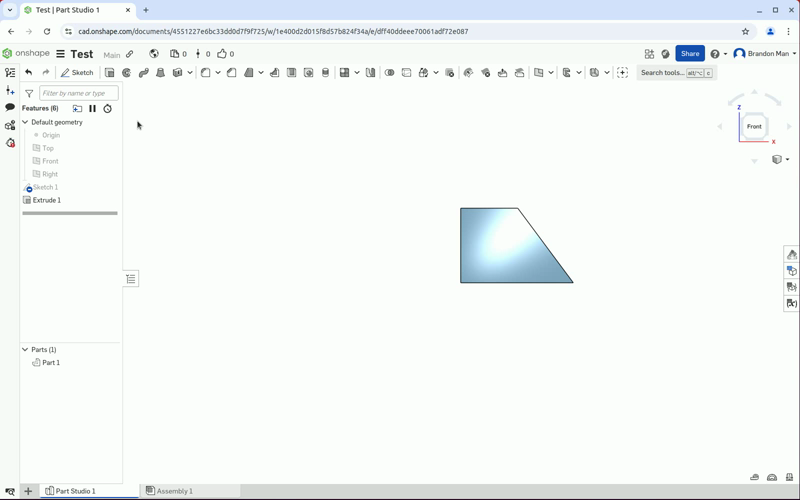
mouse_move(73, 189)
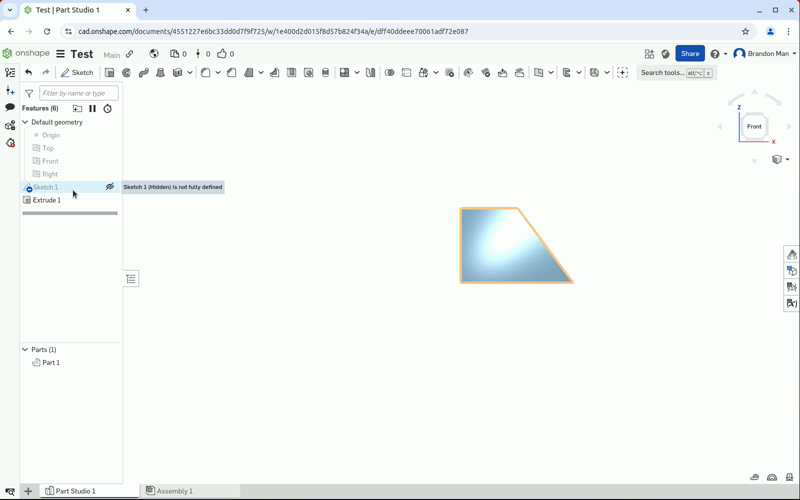
click(73, 189)
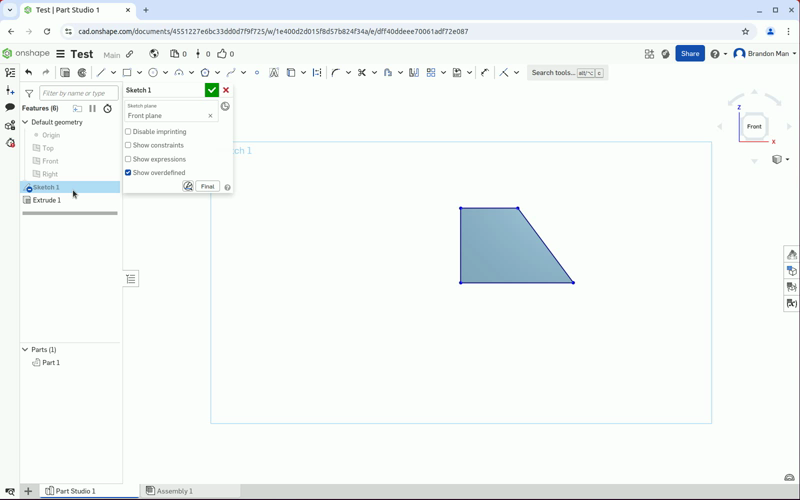
mouse_move(229, 92)
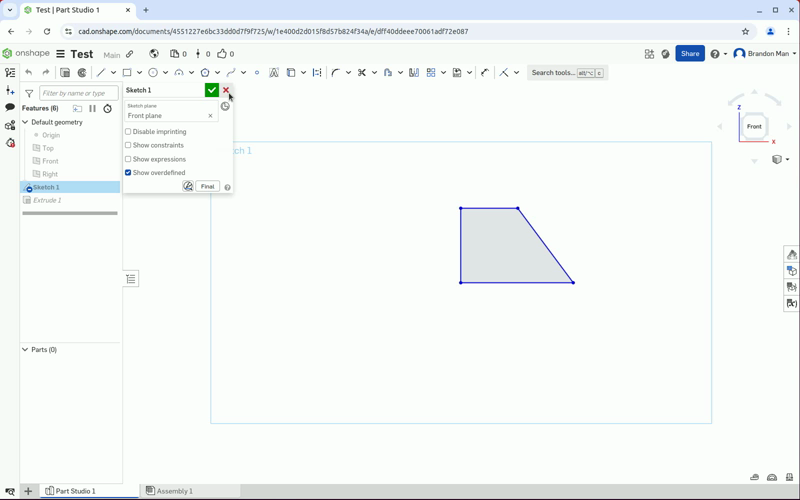
click(229, 92)
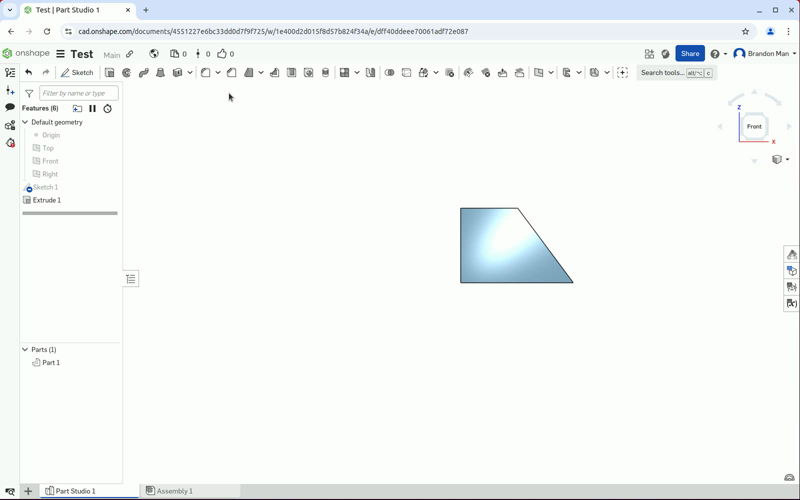
mouse_move(73, 352)
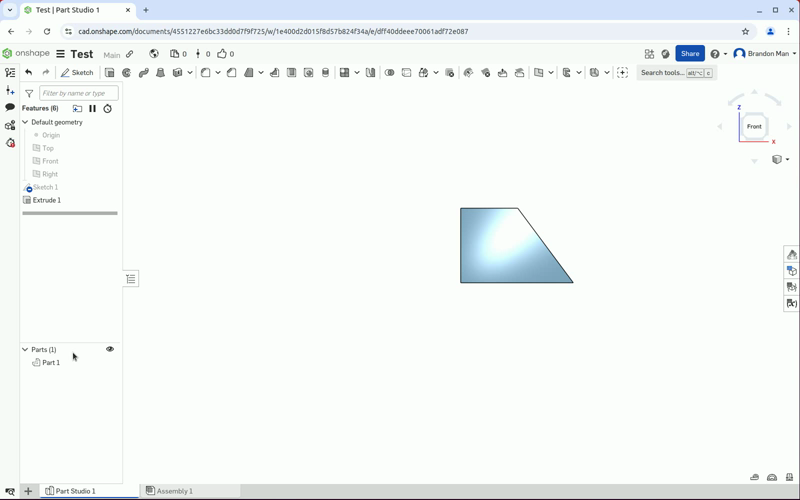
key(y)
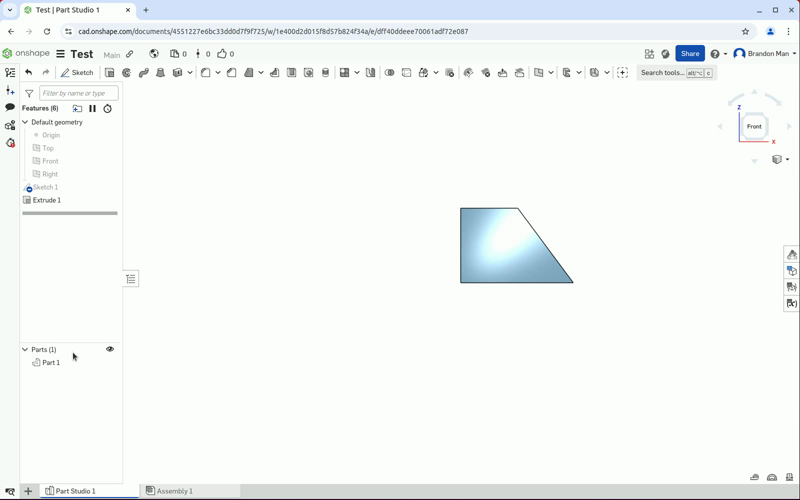
key(shift+p)
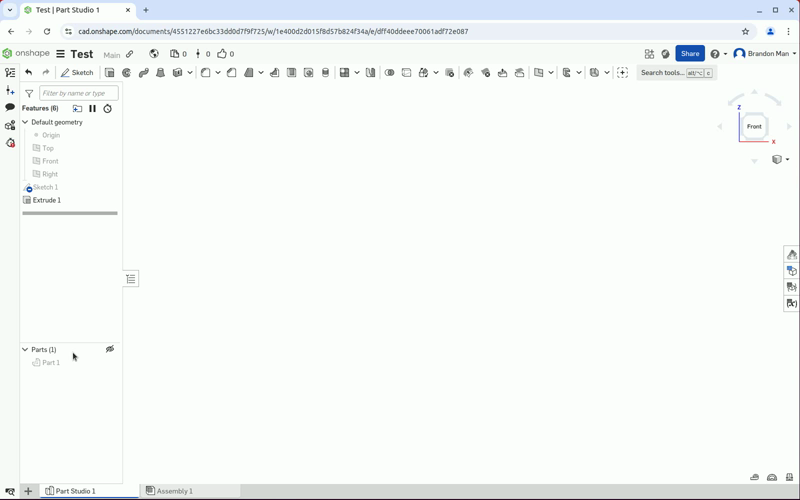
key(space)
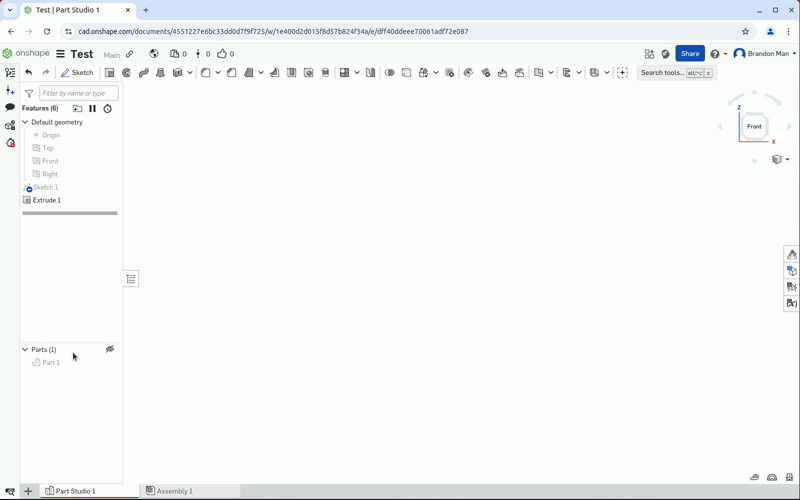
key_down(shift)
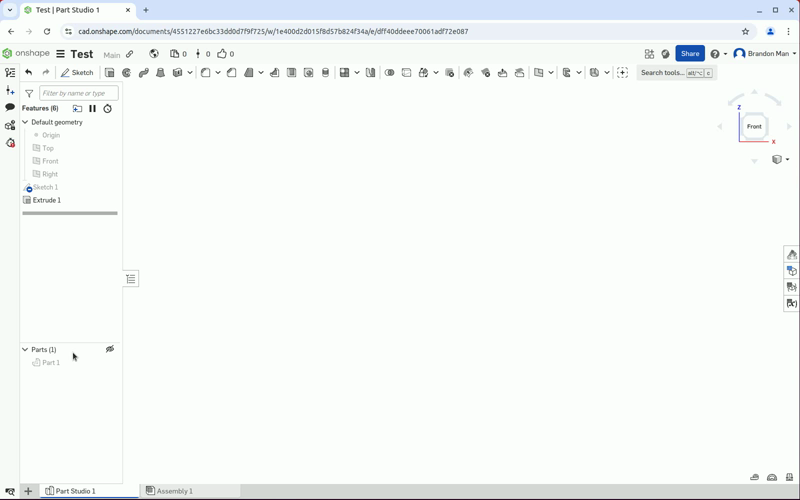
key(down)
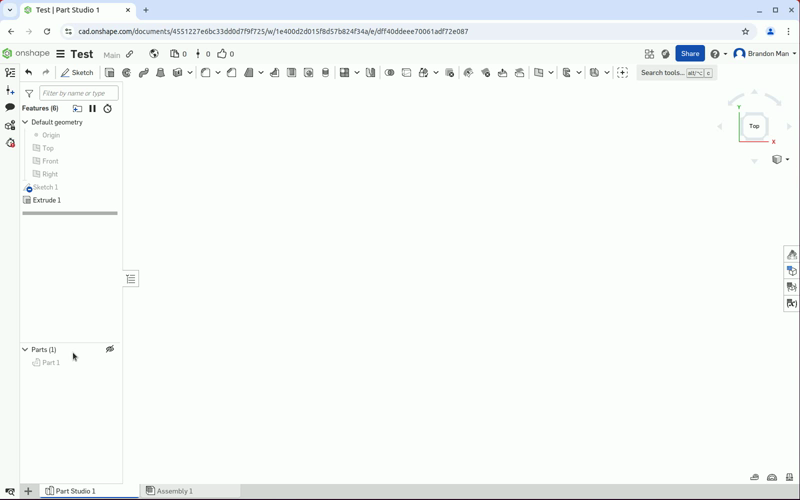
key_up(shift)
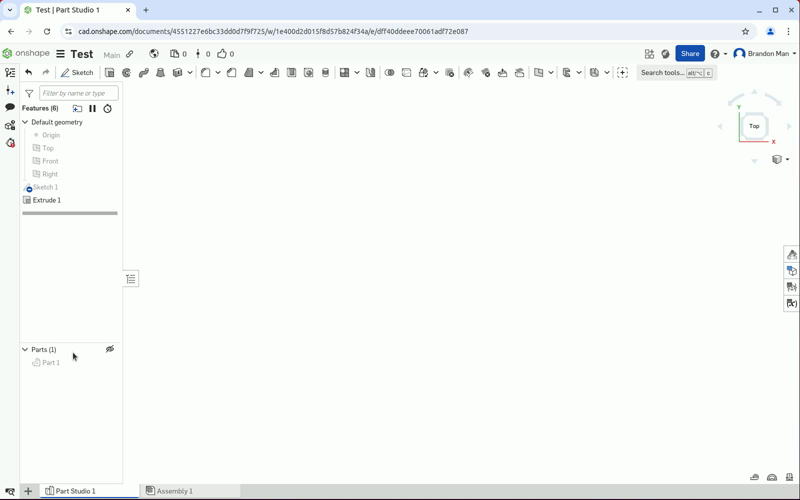
mouse_move(73, 352)
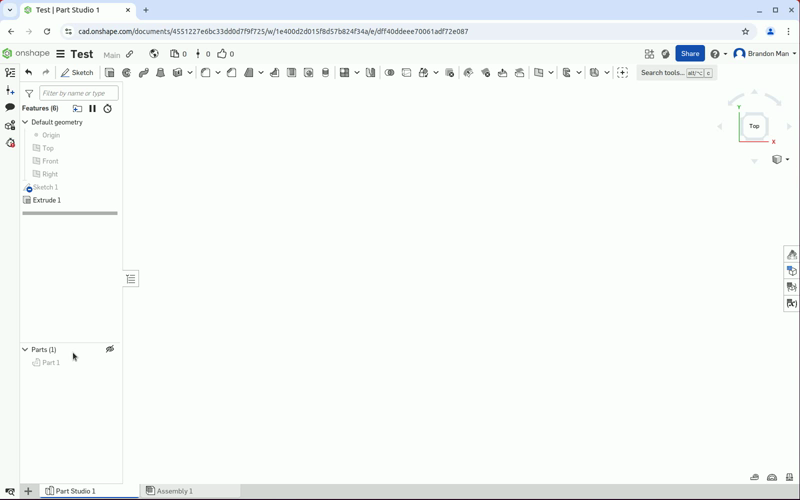
key(shift+y)
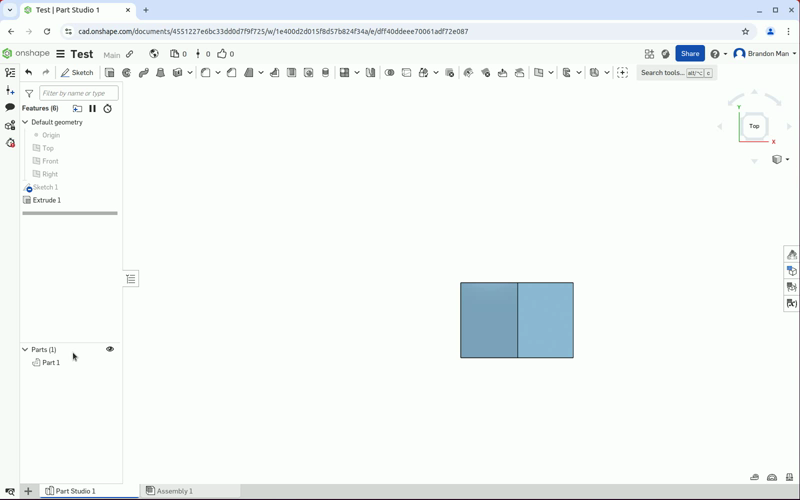
mouse_move(541, 75)
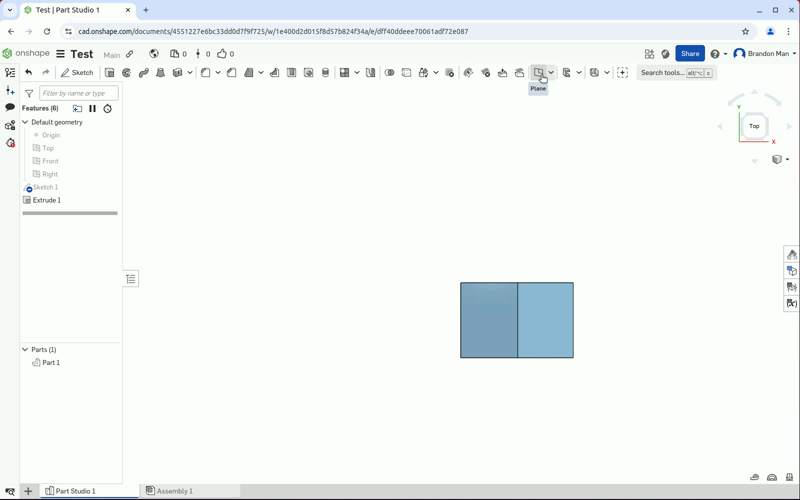
click(541, 75)
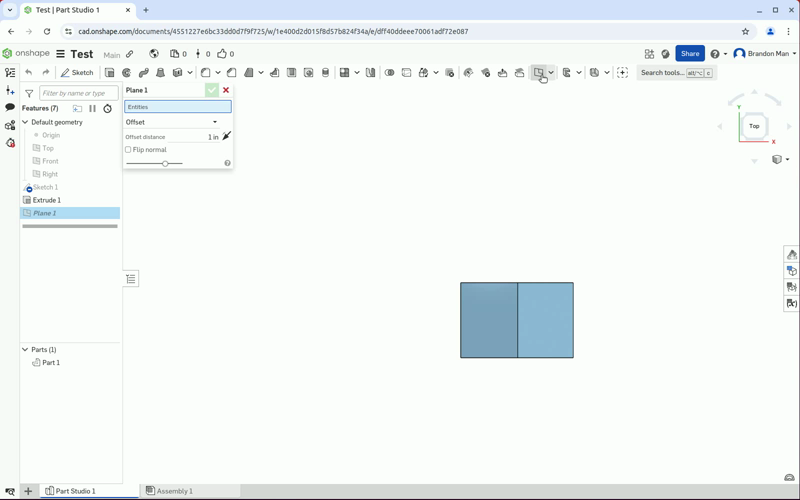
mouse_move(73, 150)
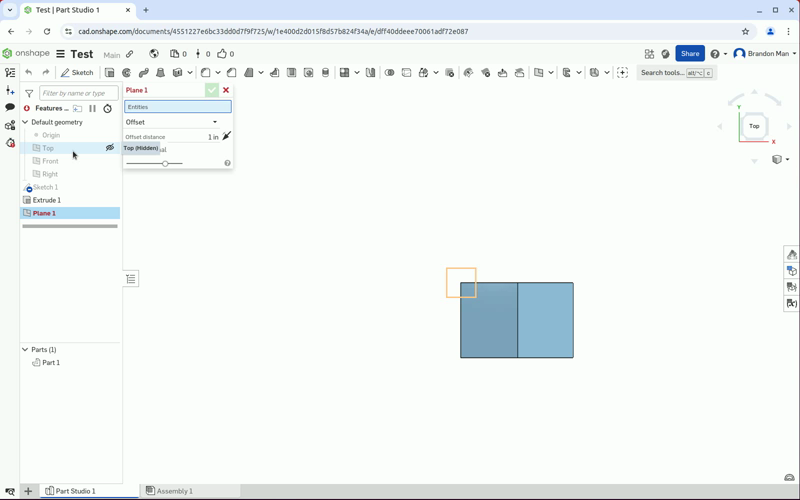
click(73, 150)
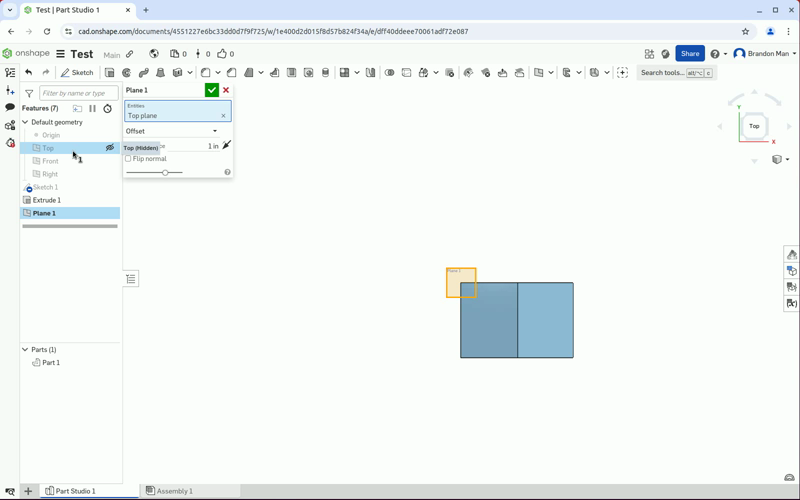
key(tab, 2)
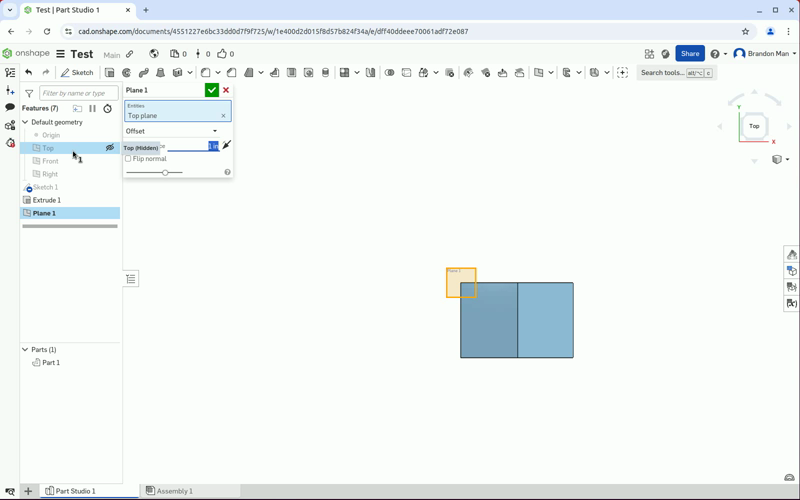
text(15.405)
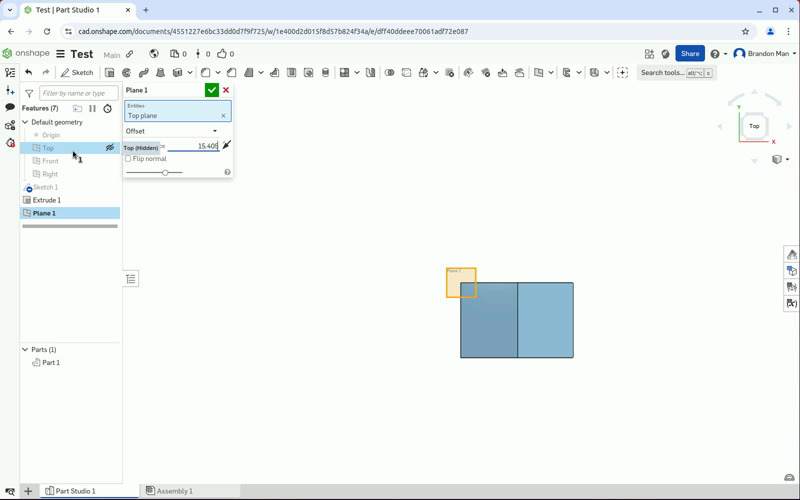
key(enter, 2)
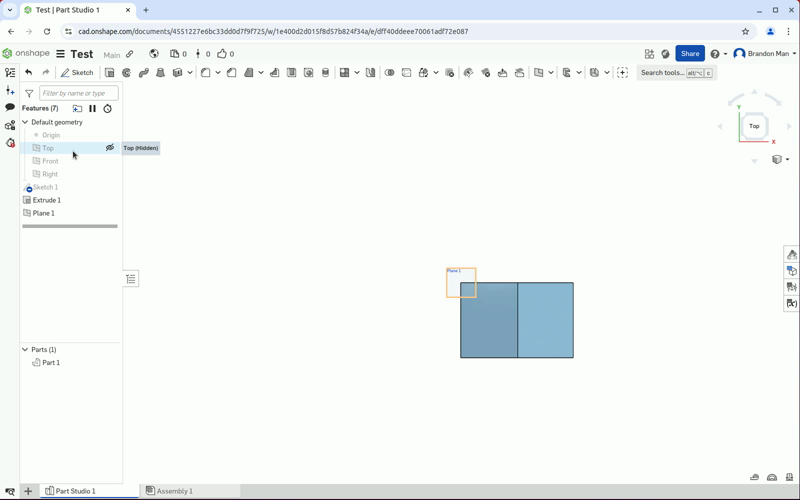
key(shift+s)
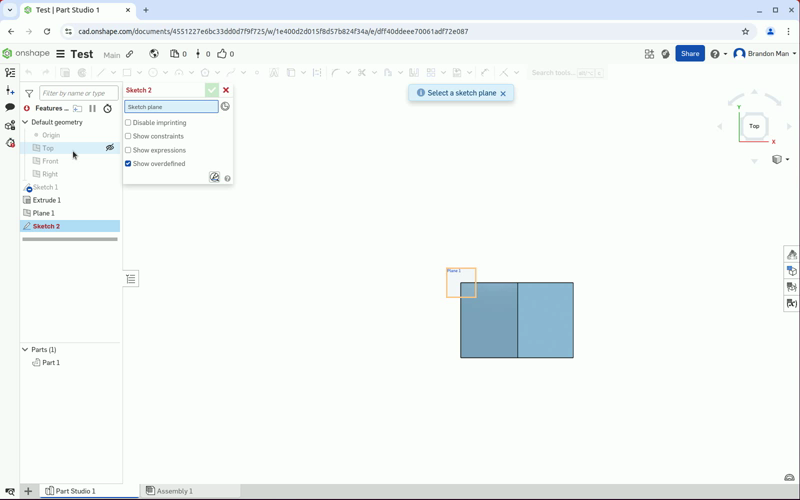
mouse_move(73, 215)
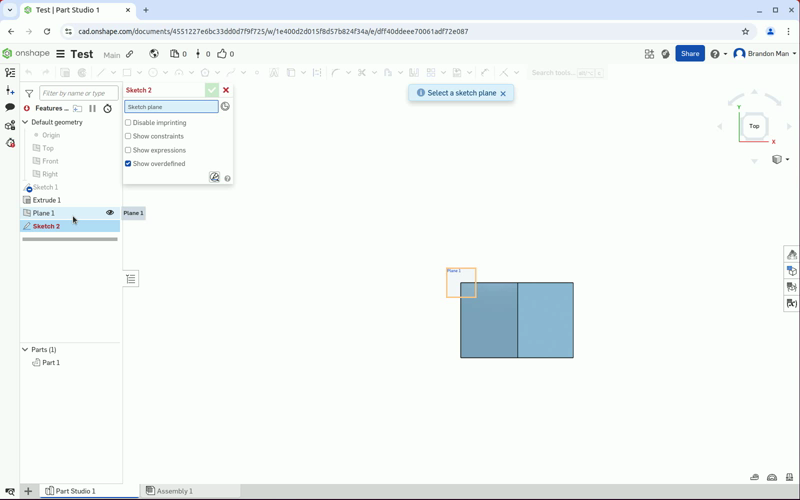
click(73, 215)
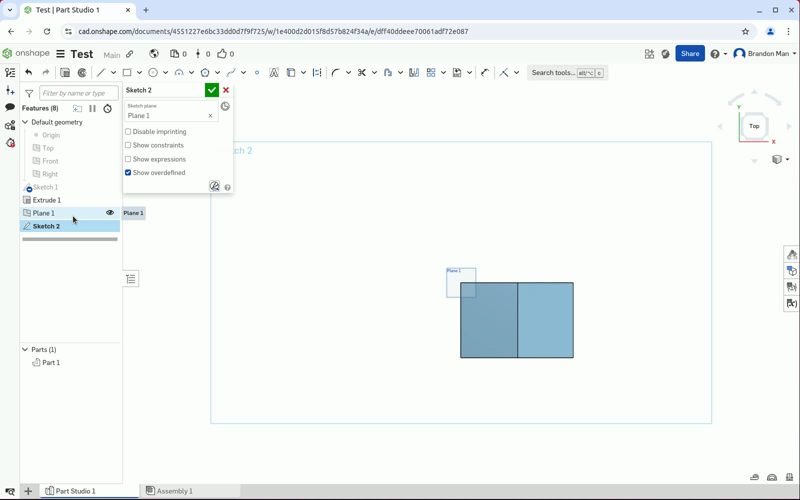
mouse_move(73, 352)
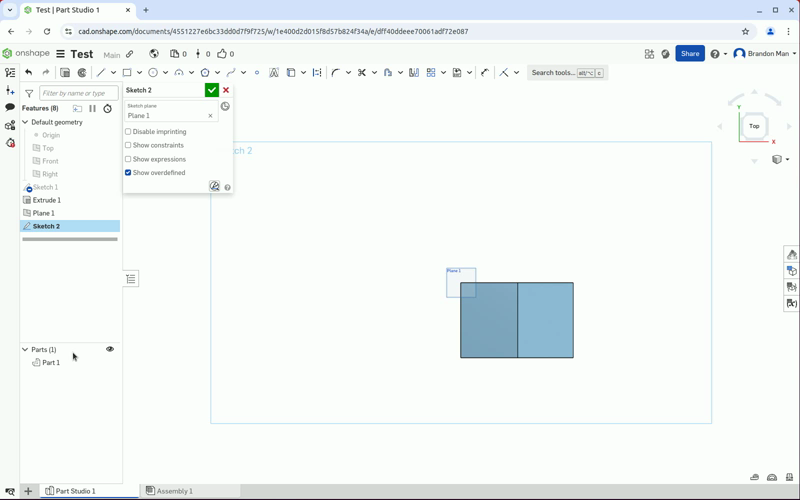
key(y)
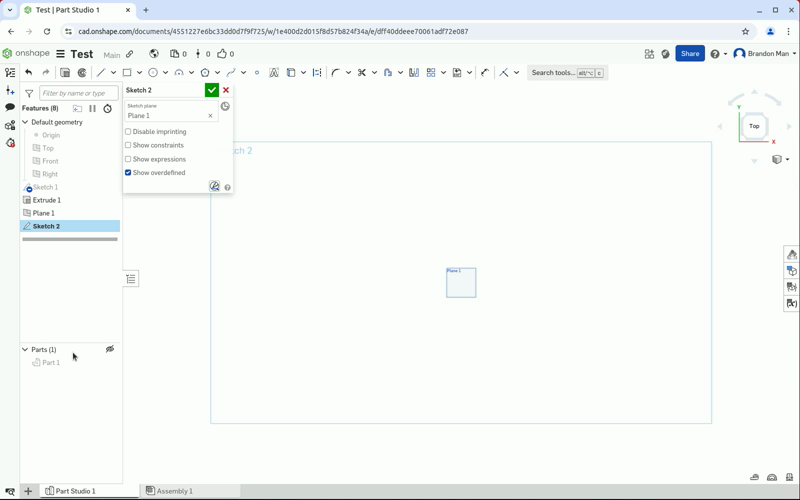
key(l)
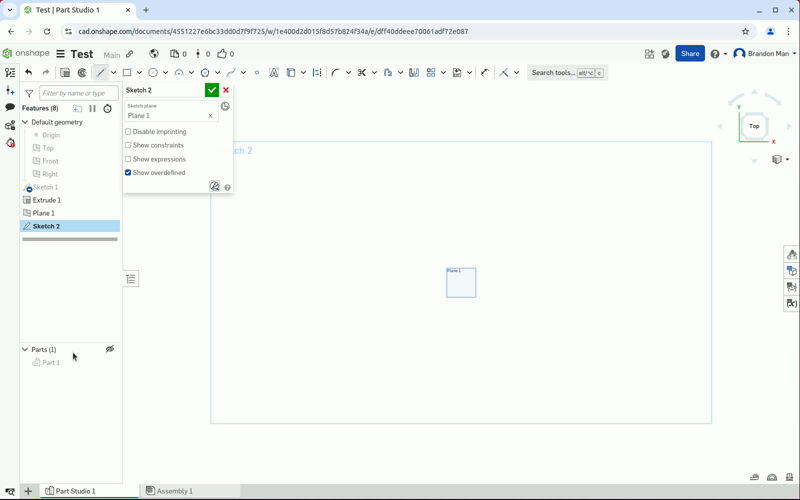
key_down(shift)
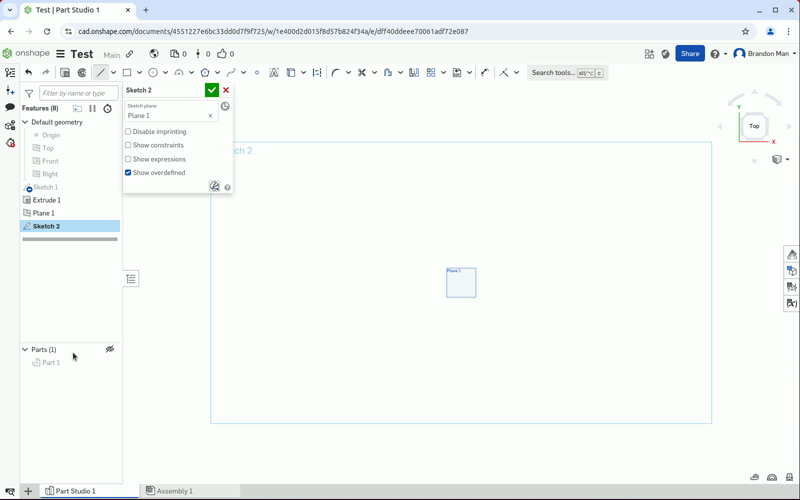
mouse_move(460, 339)
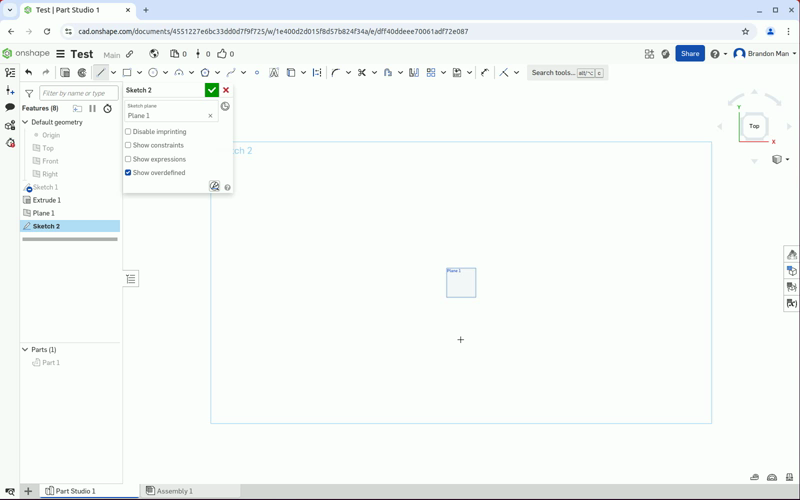
click(460, 339)
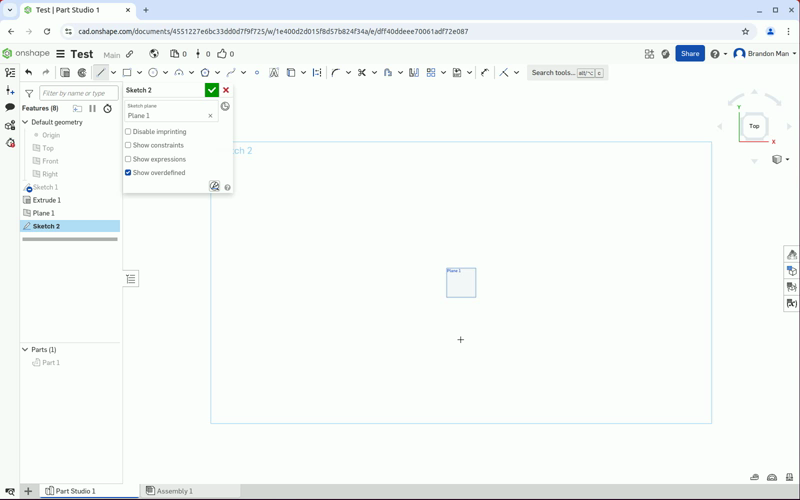
key_up(shift)
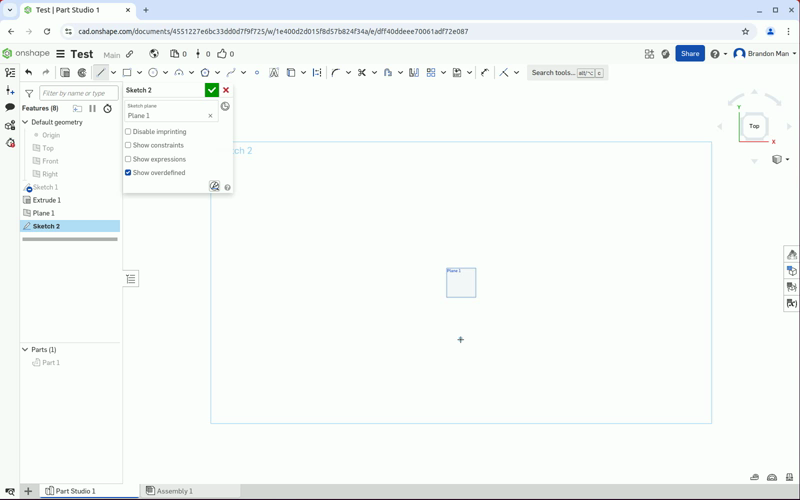
key_down(shift)
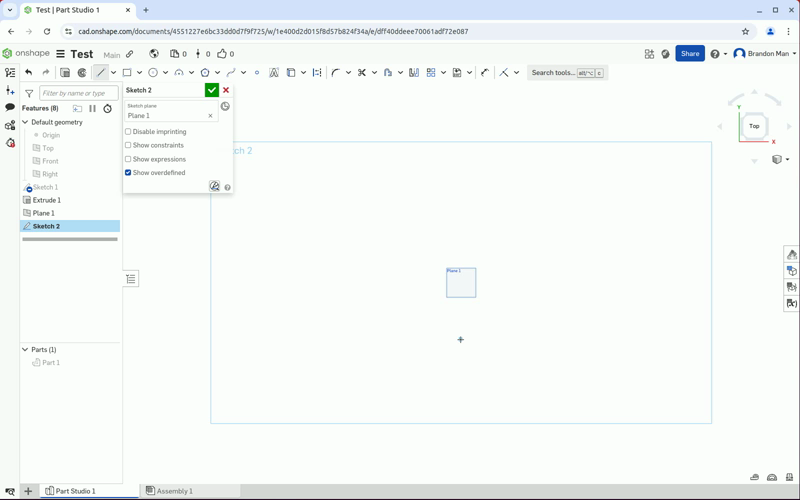
mouse_move(490, 339)
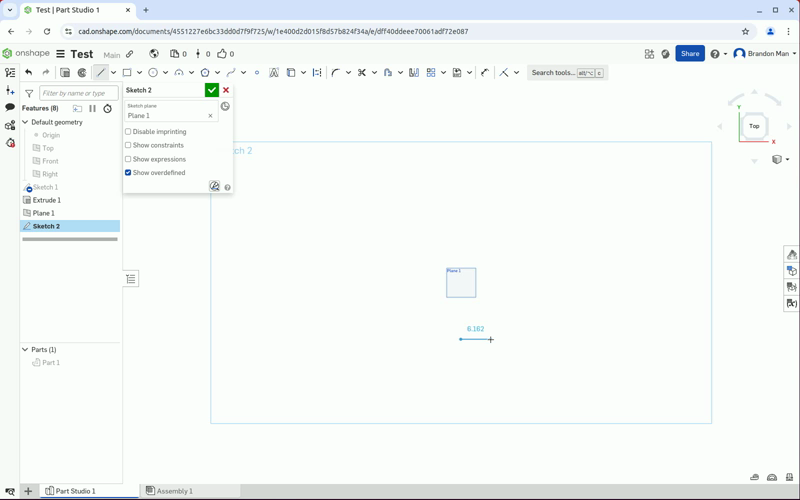
mouse_move(517, 339)
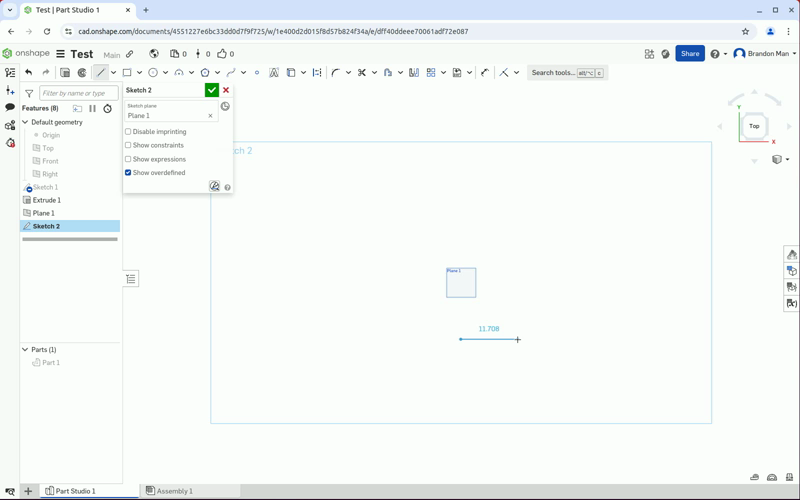
click(517, 339)
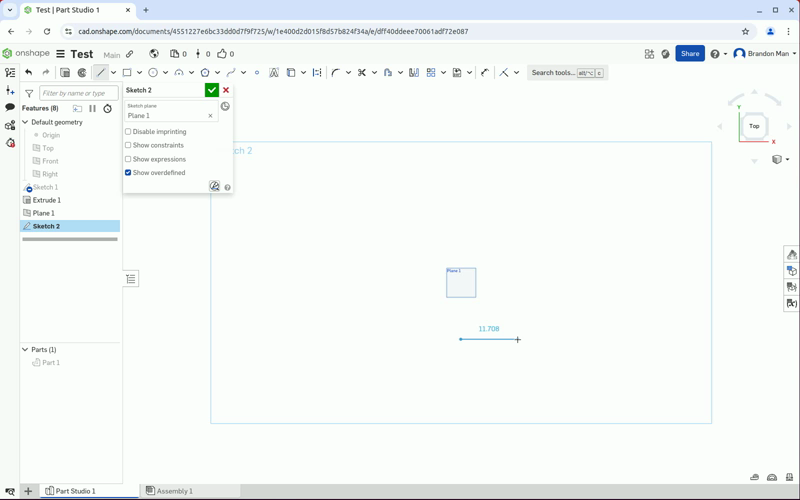
key_up(shift)
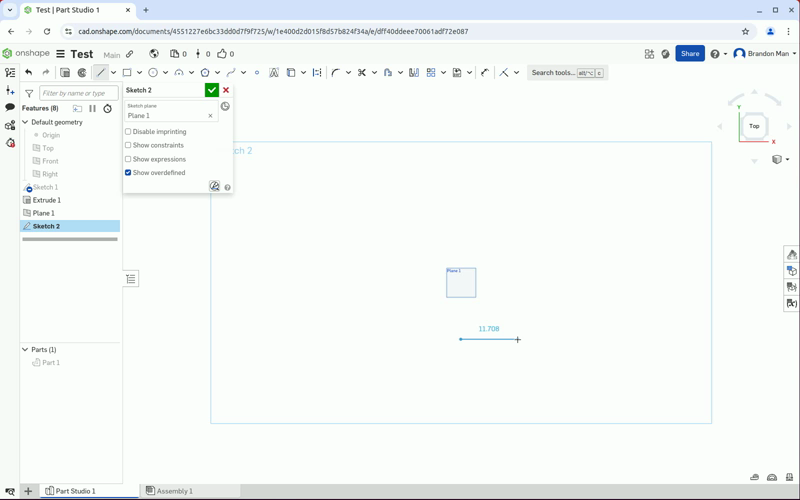
key_down(shift)
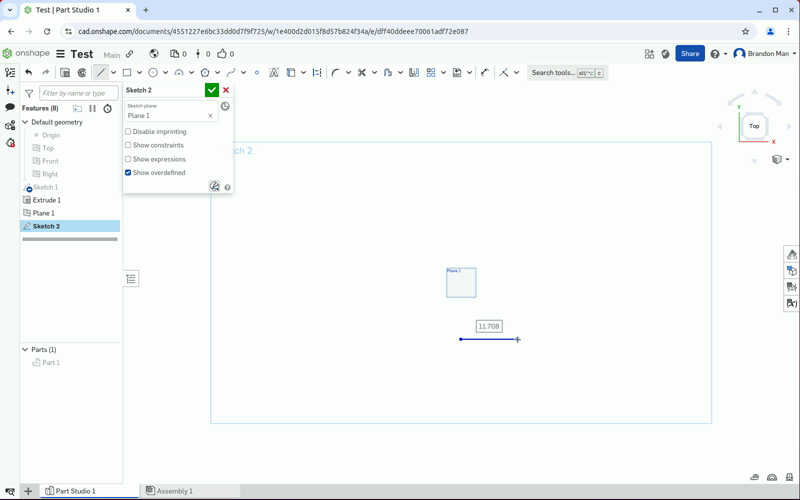
mouse_move(547, 339)
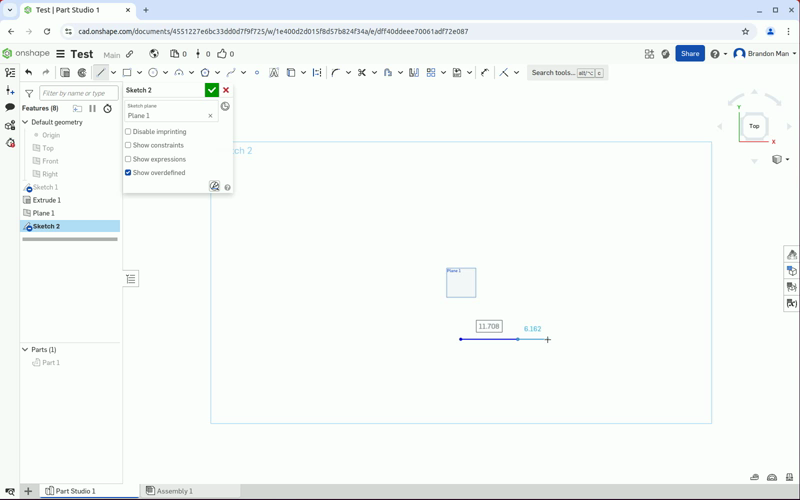
mouse_move(517, 301)
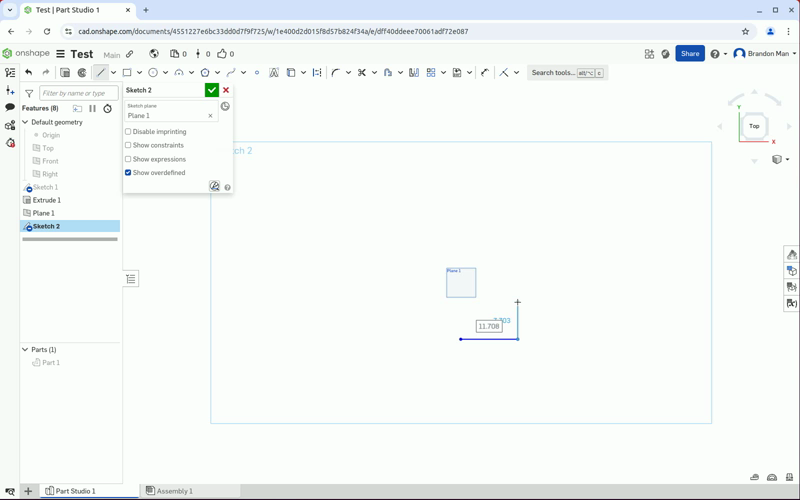
click(517, 301)
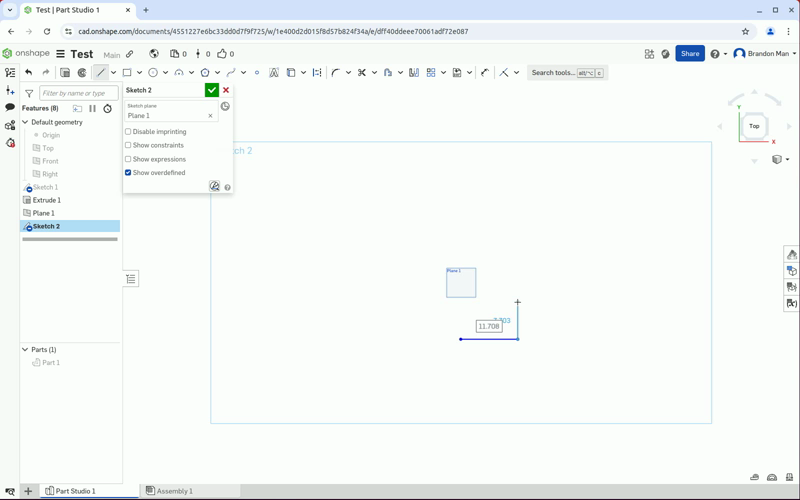
key_up(shift)
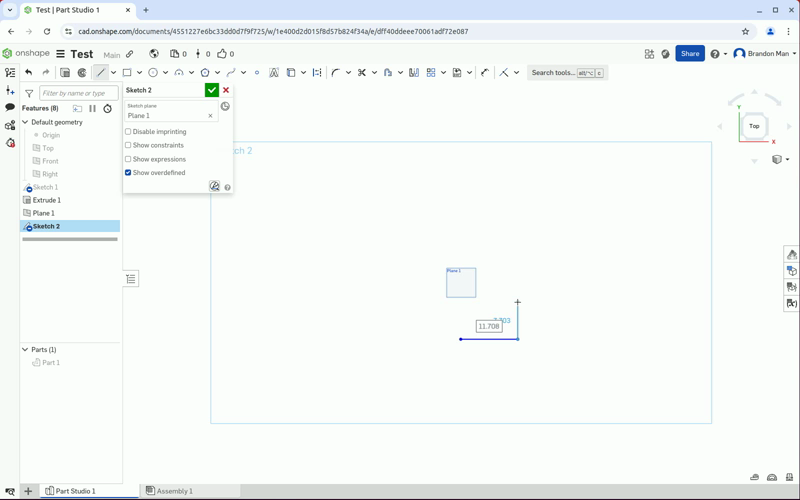
key_down(shift)
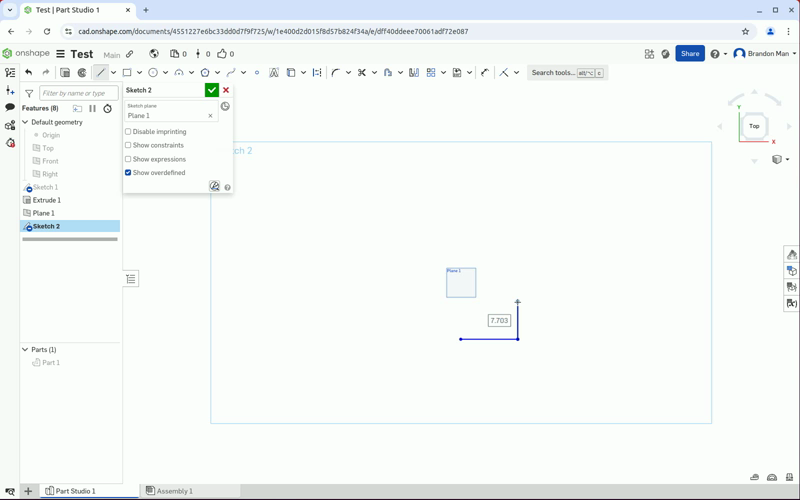
mouse_move(547, 301)
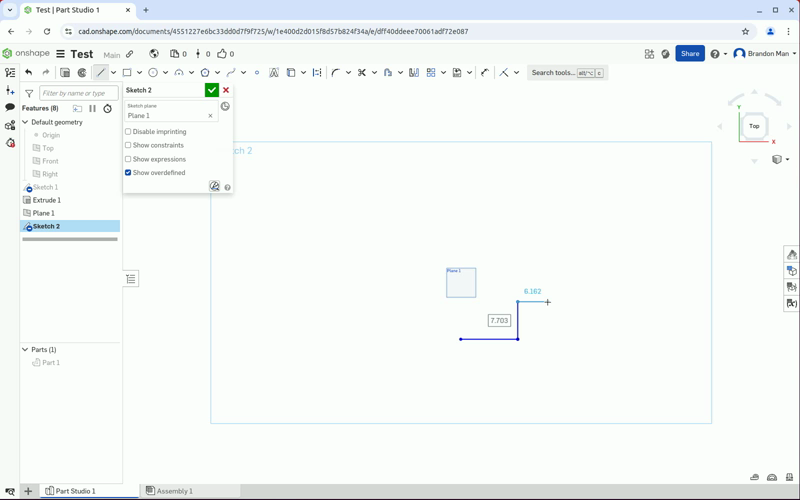
mouse_move(460, 301)
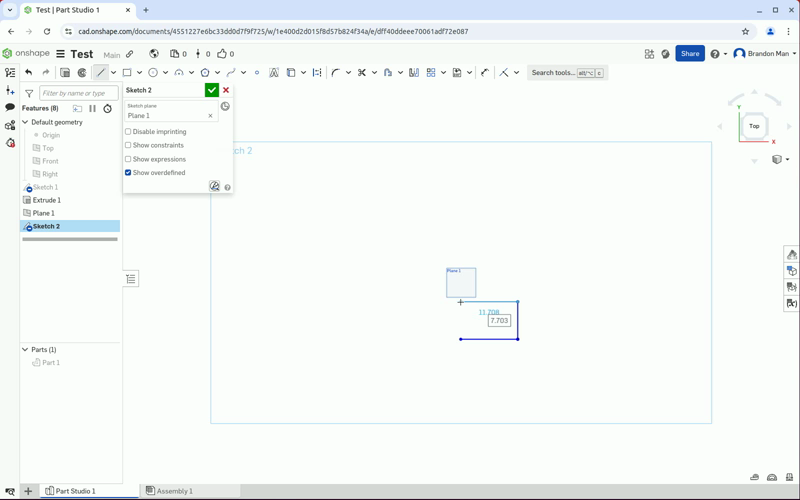
click(460, 301)
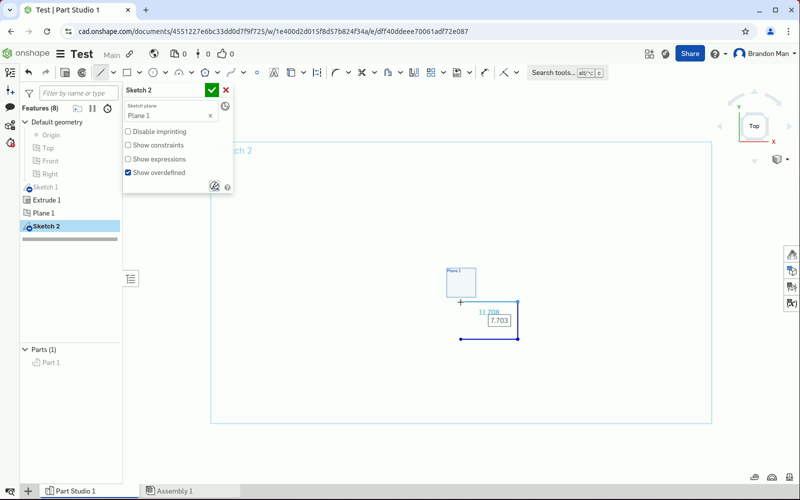
key_up(shift)
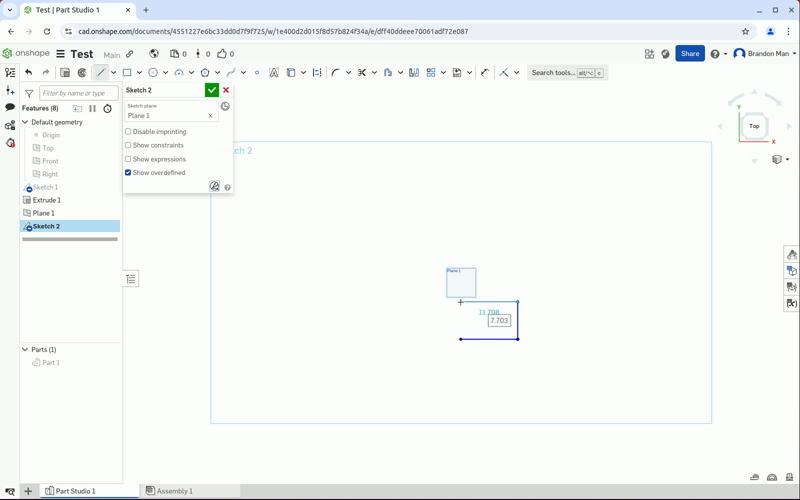
mouse_move(490, 301)
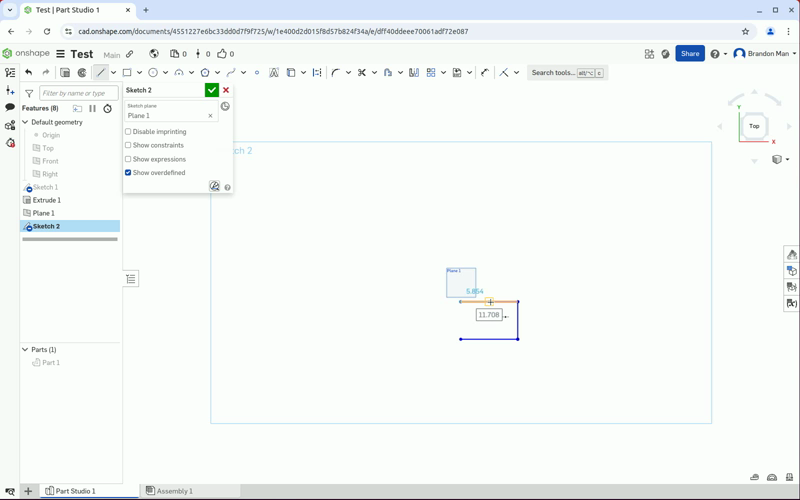
key_down(shift)
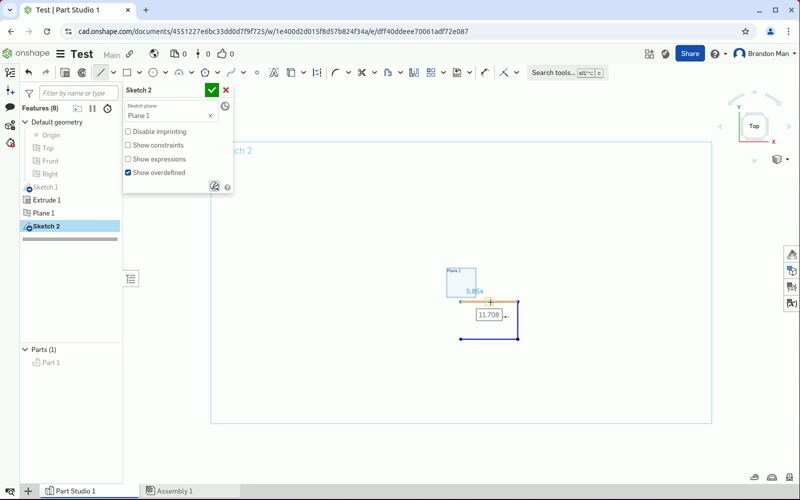
mouse_move(460, 339)
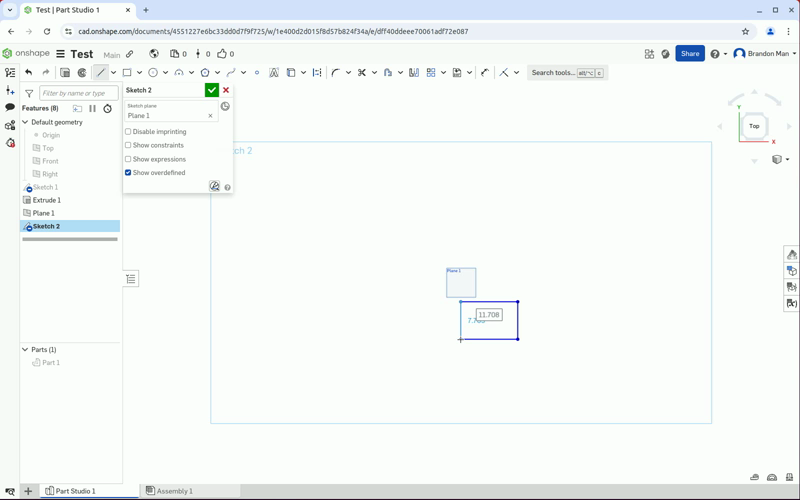
key_up(shift)
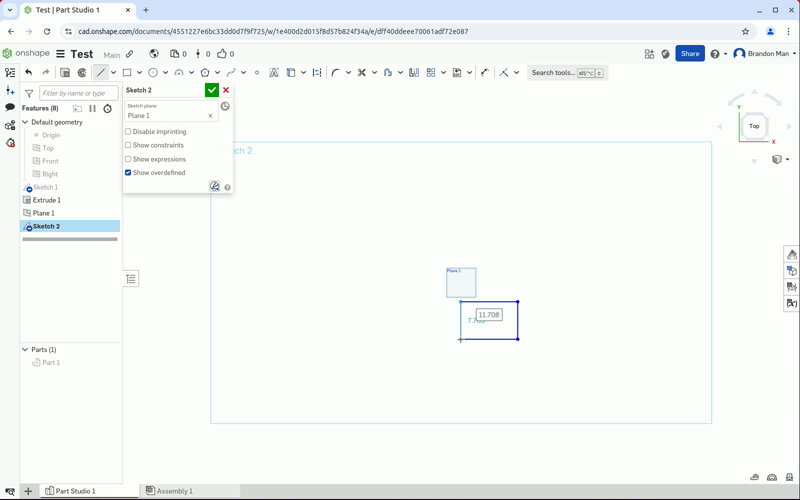
click(460, 339)
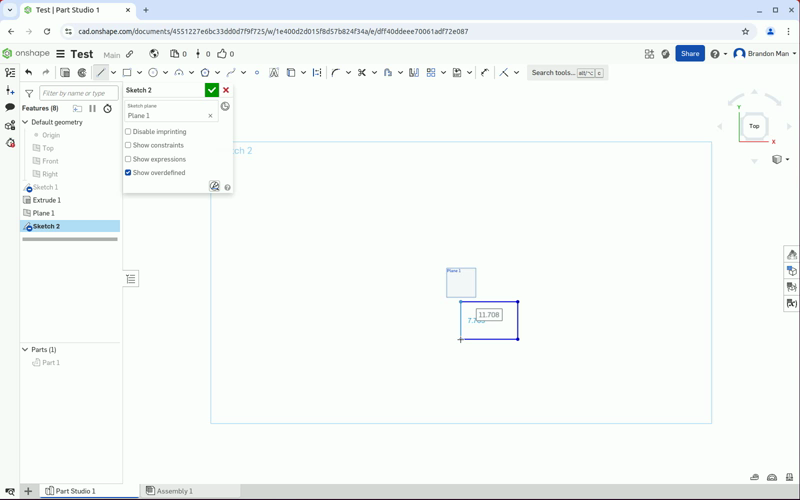
key(esc)
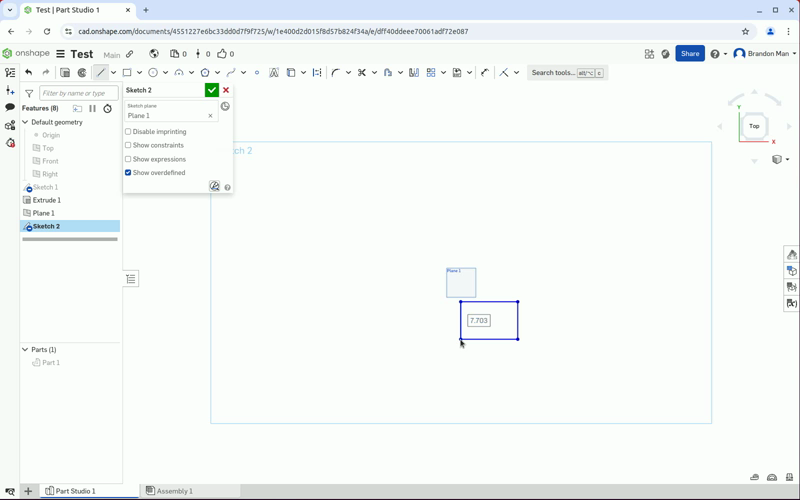
mouse_move(470, 306)
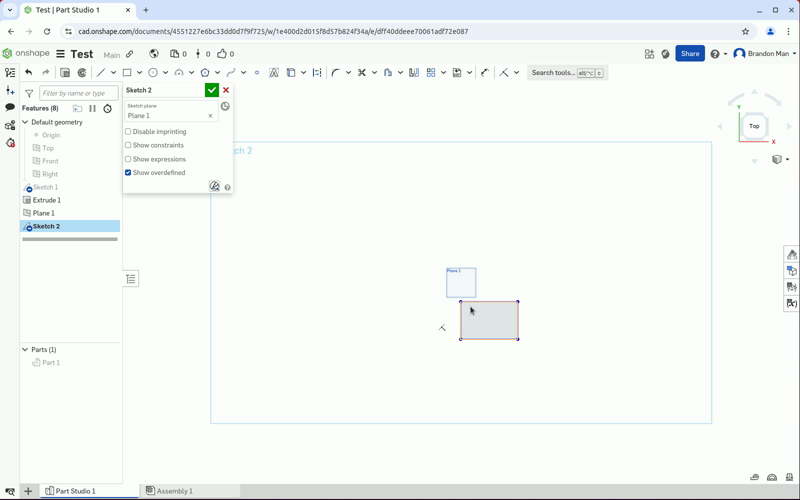
click(470, 306)
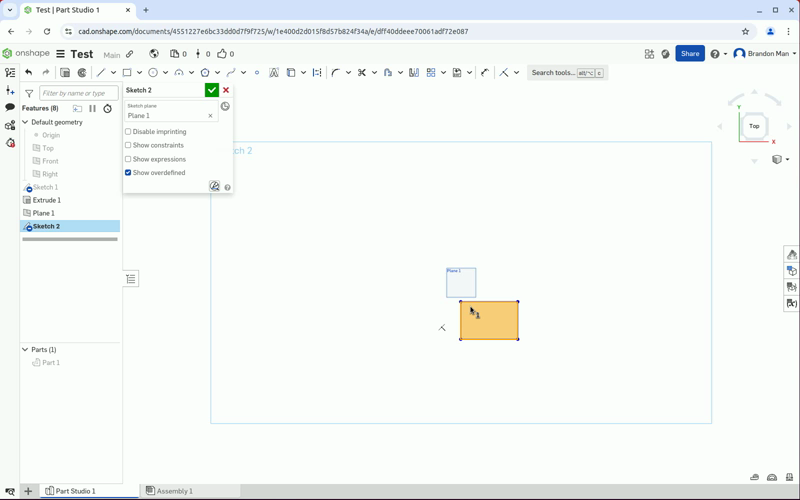
mouse_move(73, 352)
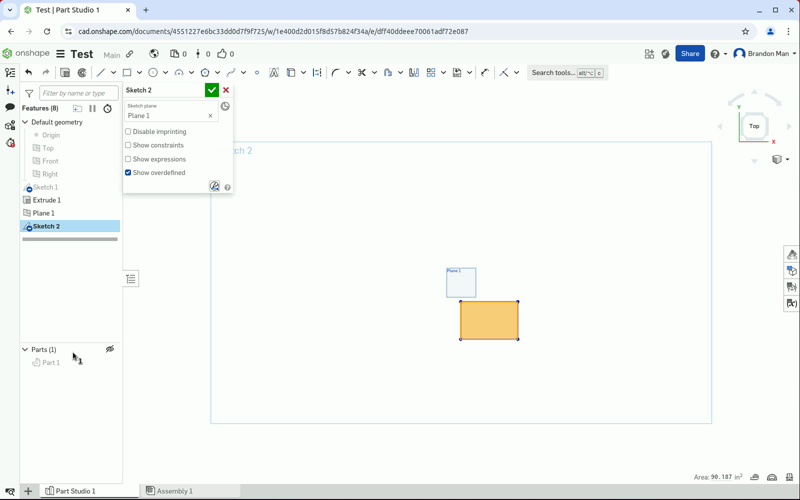
key(shift+y)
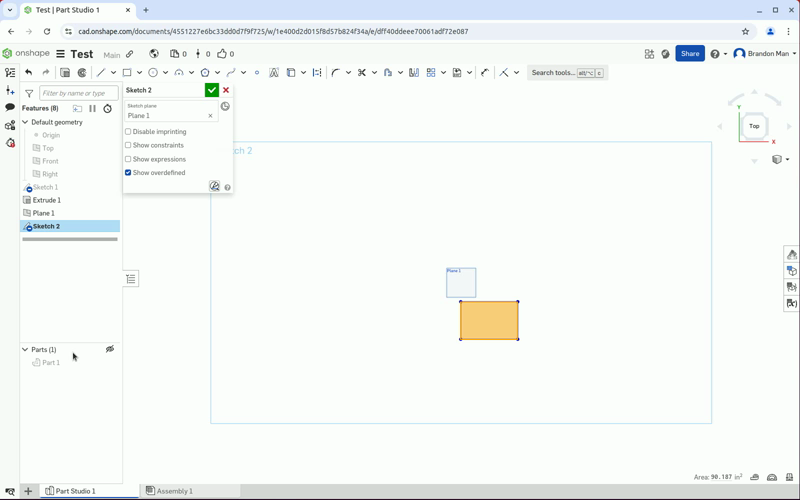
key(shift+e)
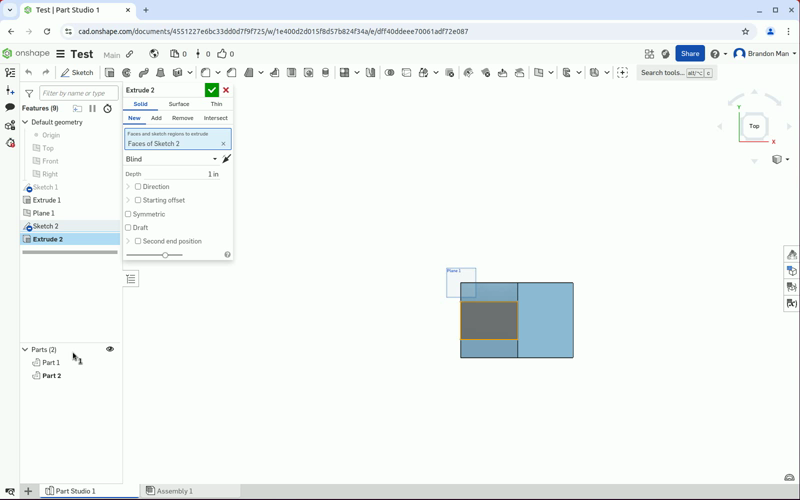
mouse_move(143, 106)
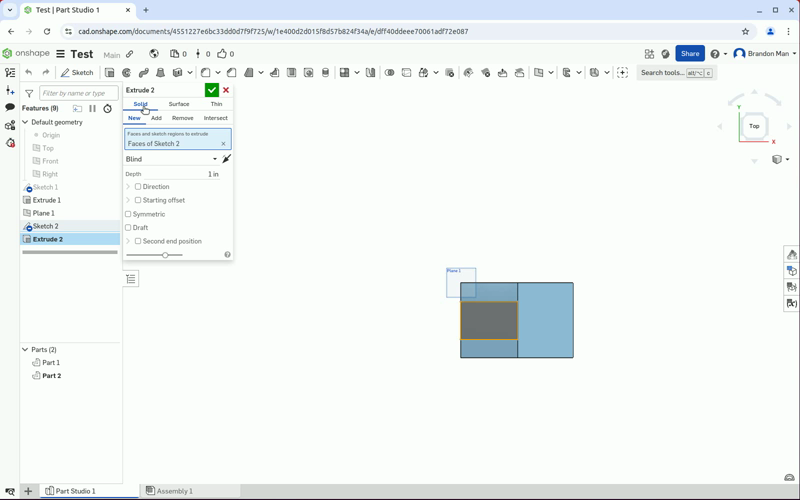
click(143, 106)
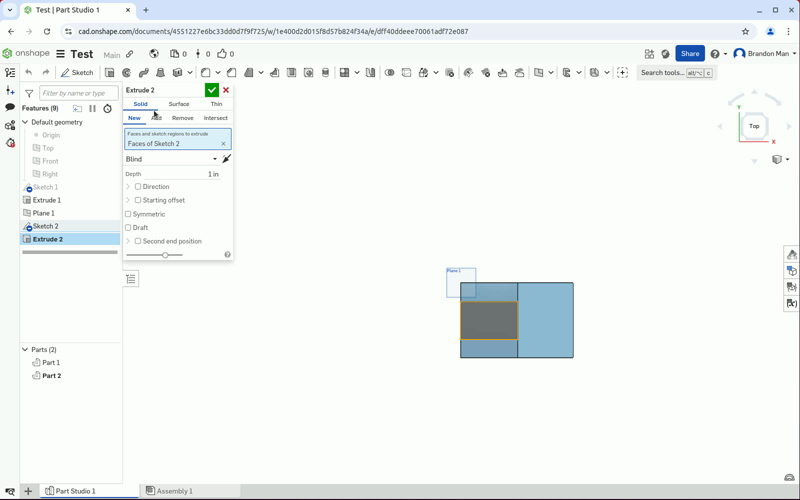
mouse_move(186, 120)
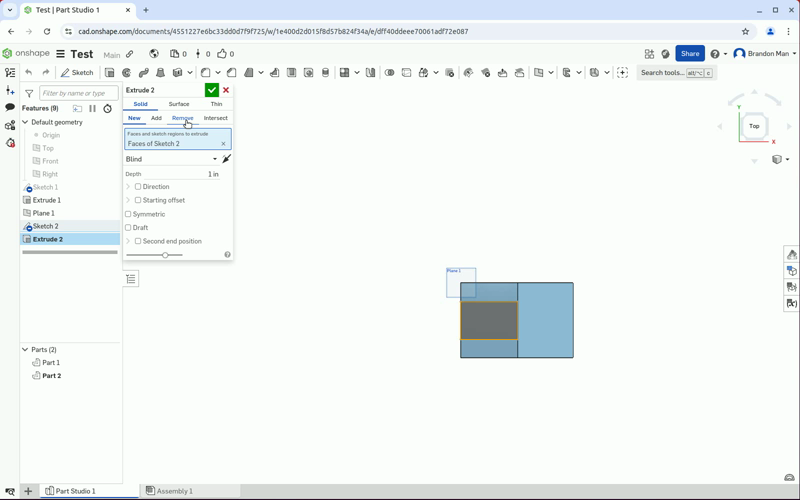
click(186, 120)
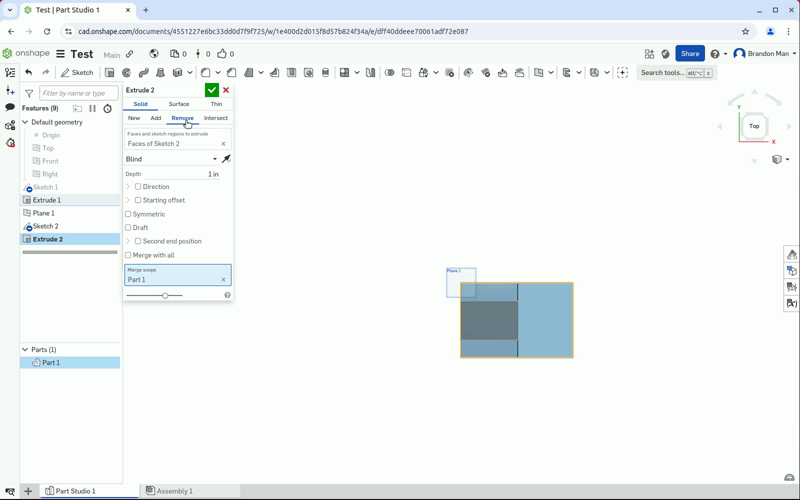
key(tab, 4)
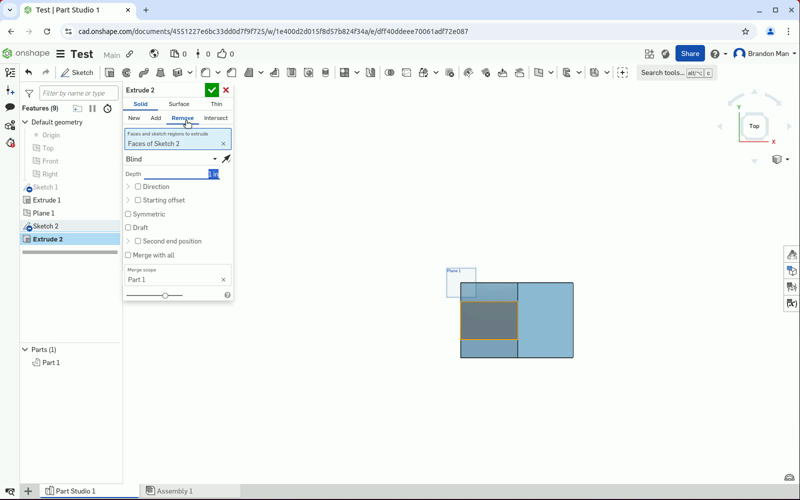
text(7.703)
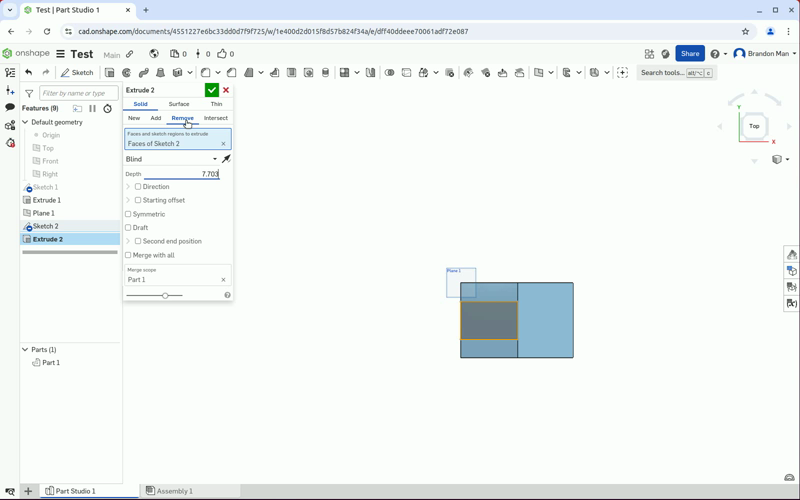
key(tab, 6)
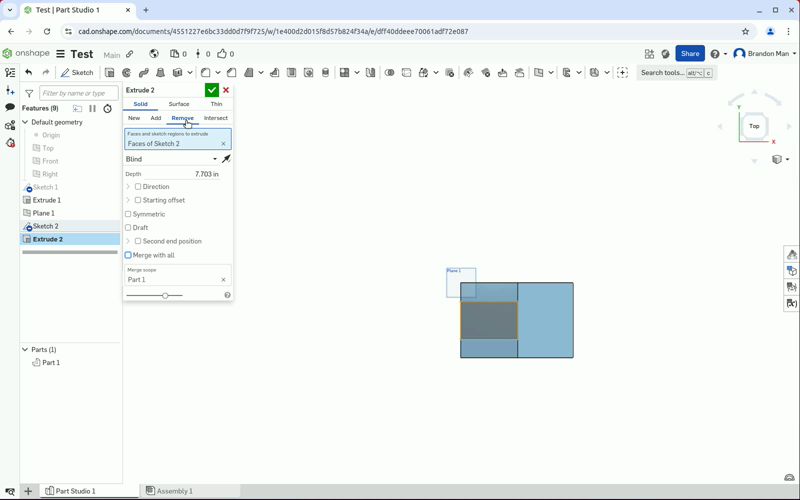
key(space)
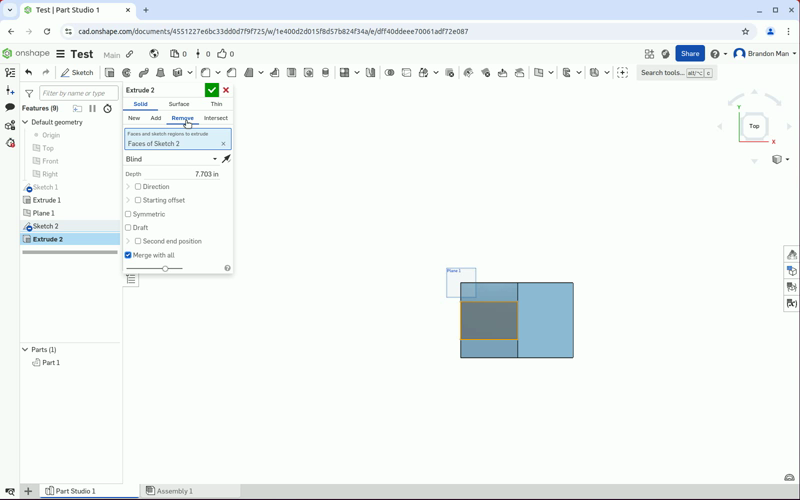
key(enter)
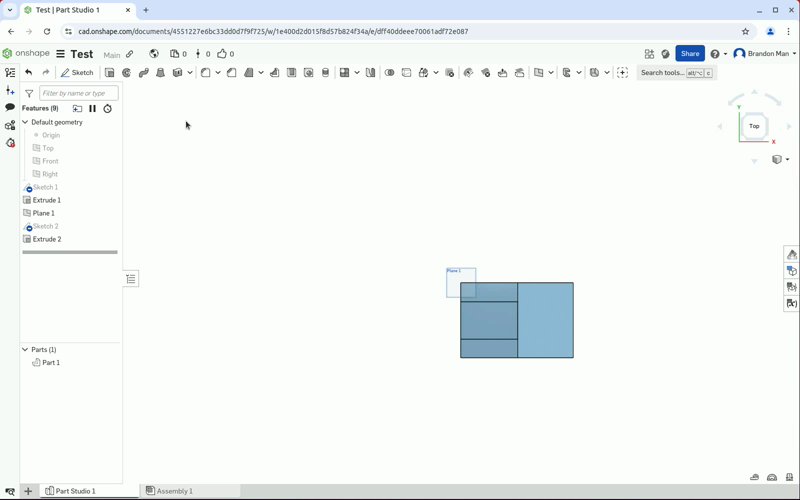
key(shift+h)
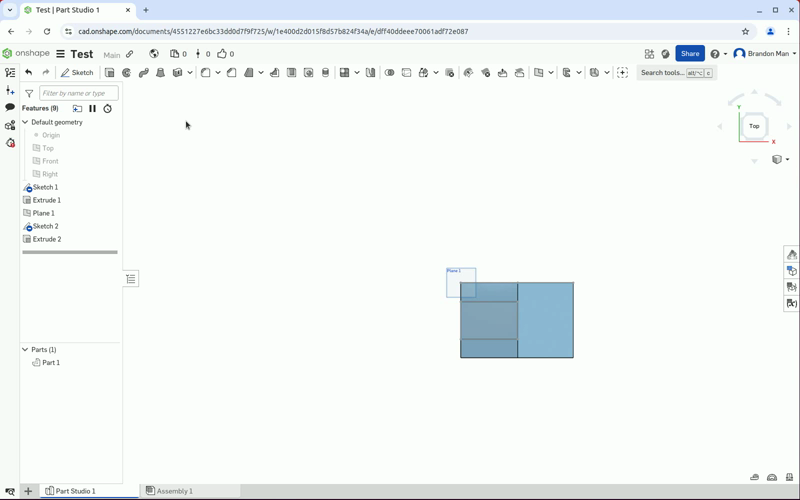
key(shift+h)
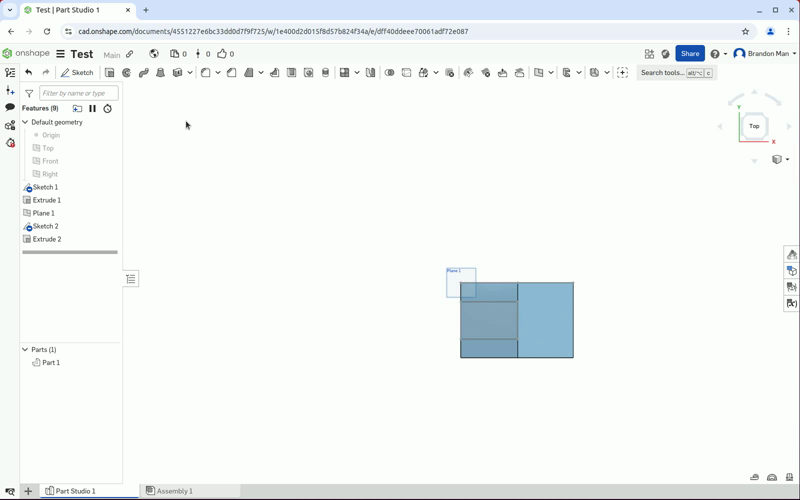
key(shift+7)
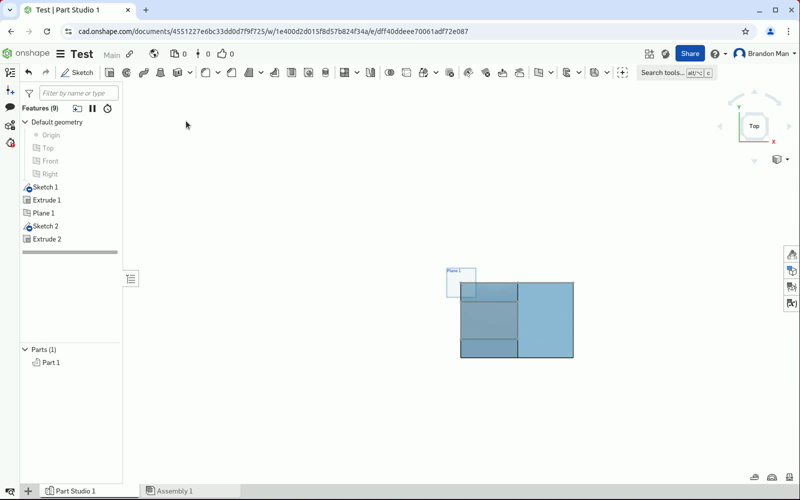
key(up, 3)
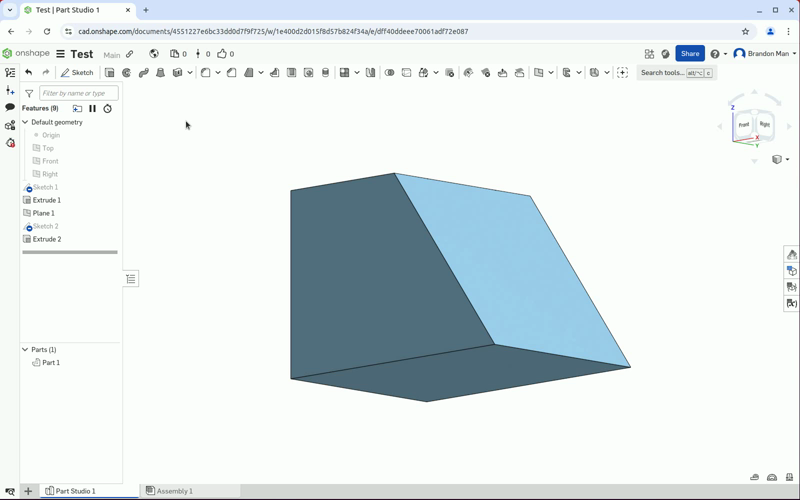
key(left, 3)
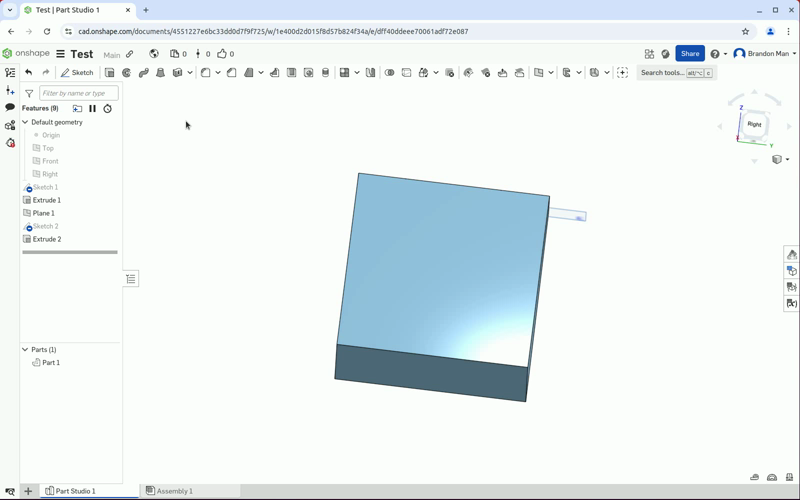
key(right, 3)
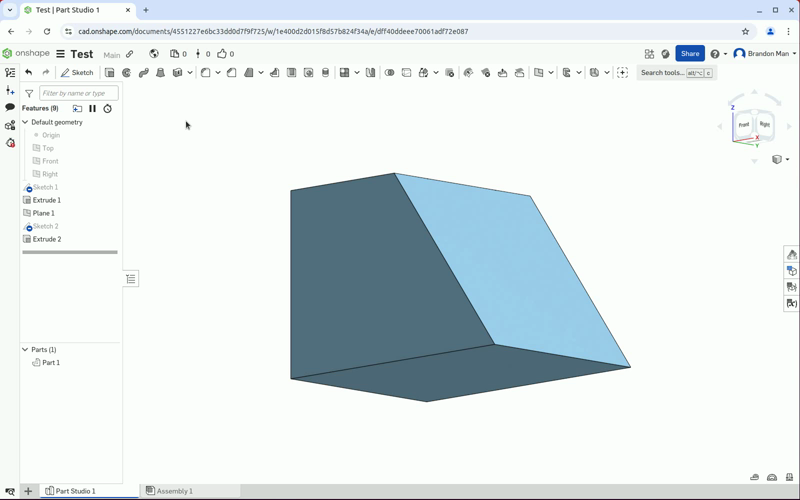
key(down, 3)
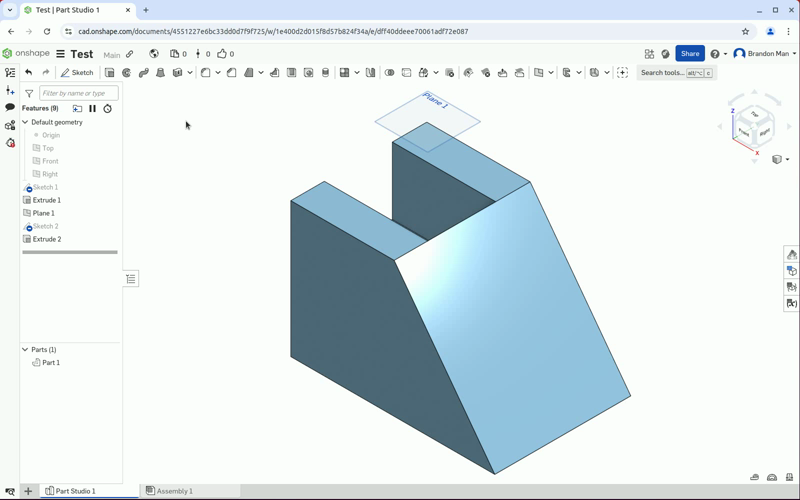
mouse_move(73, 189)
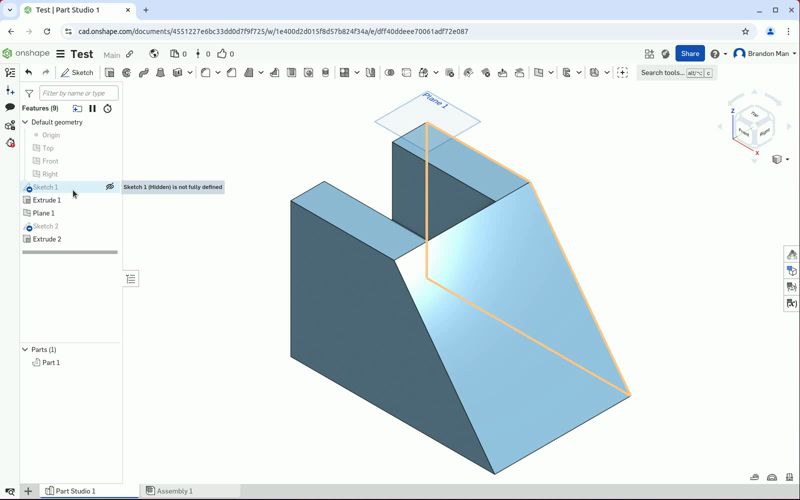
click(73, 189)